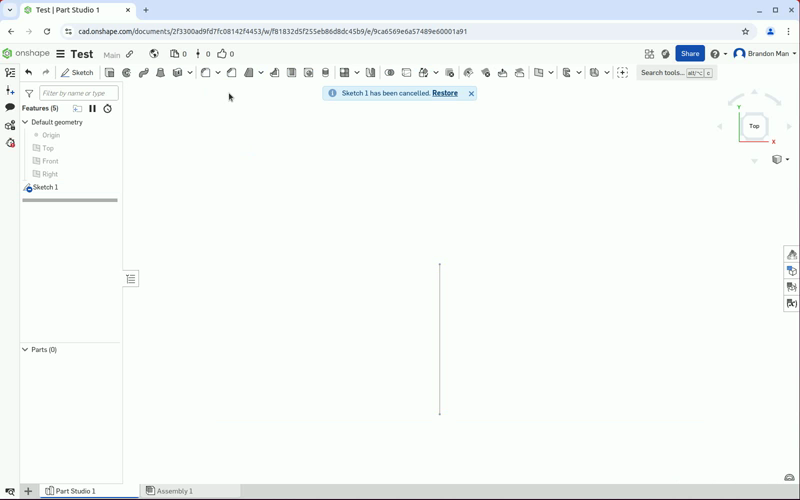
key(shift+h)
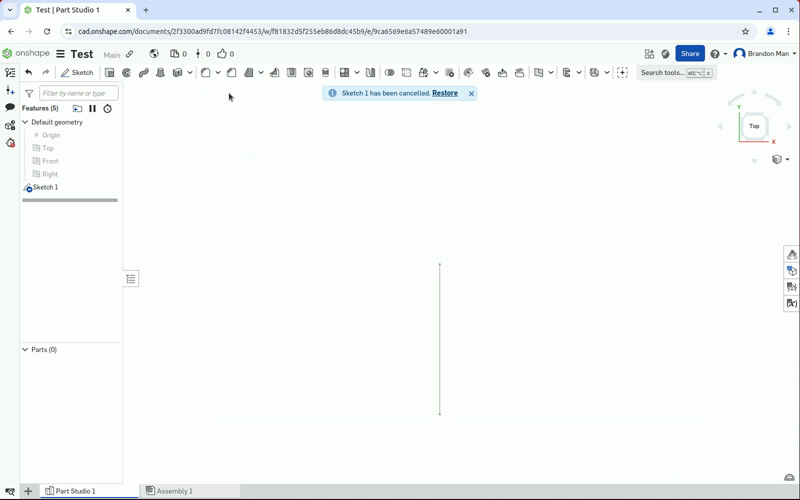
key(shift+s)
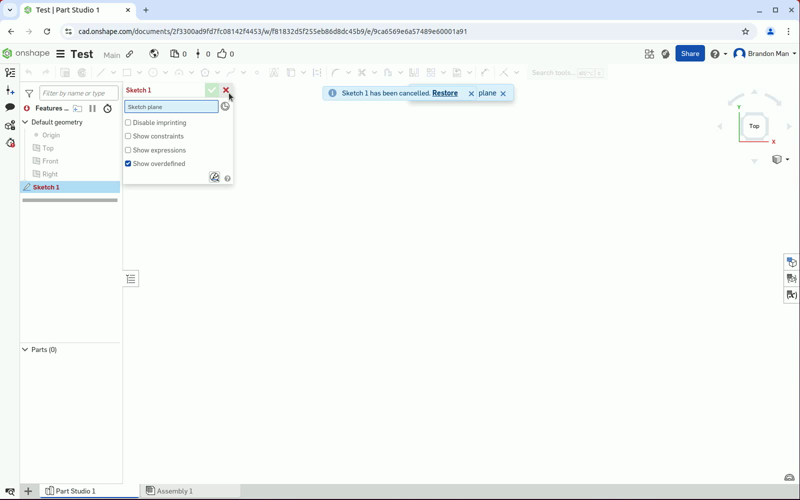
mouse_move(73, 150)
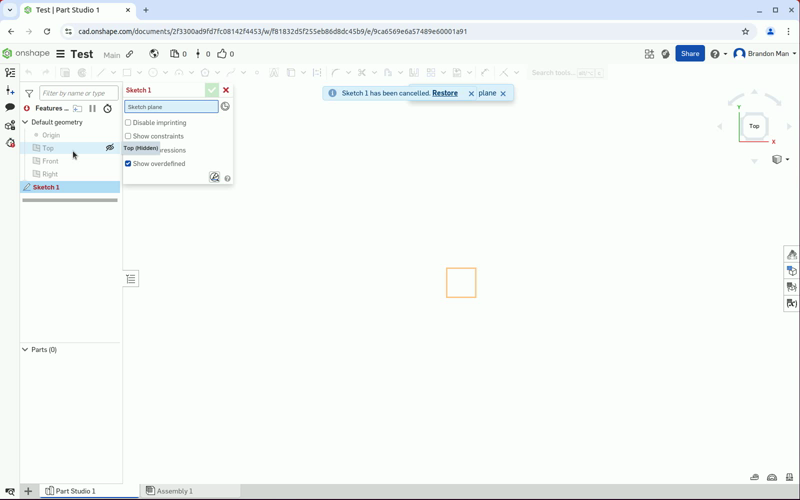
click(73, 150)
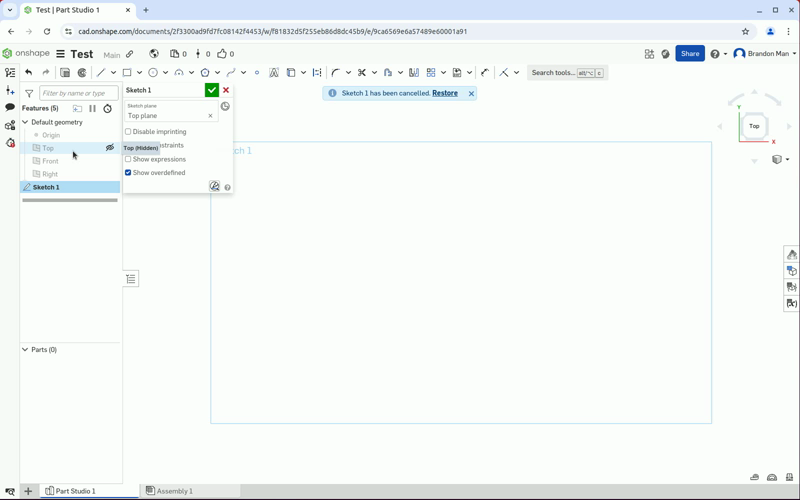
mouse_move(73, 352)
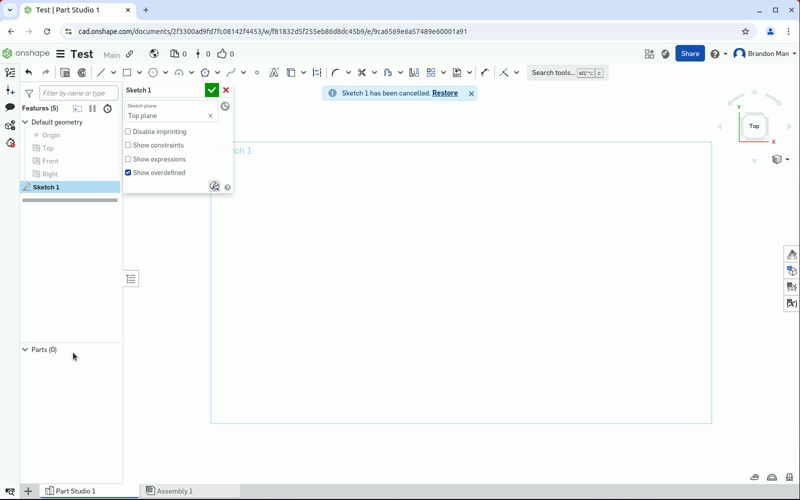
key(y)
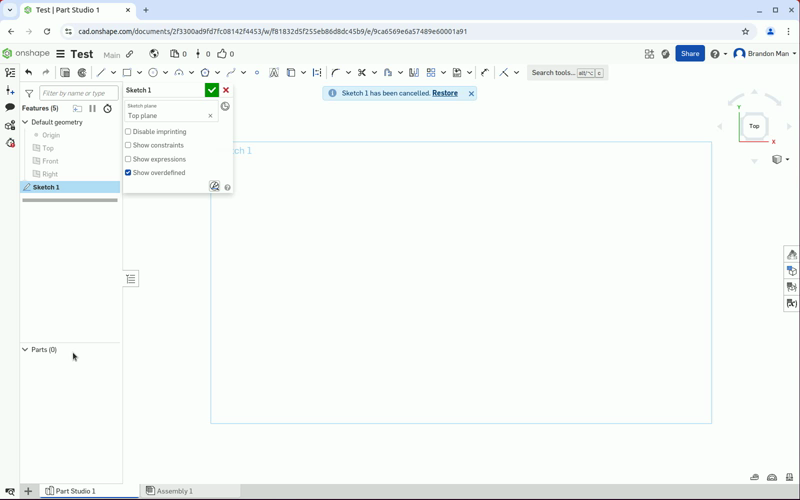
key(c)
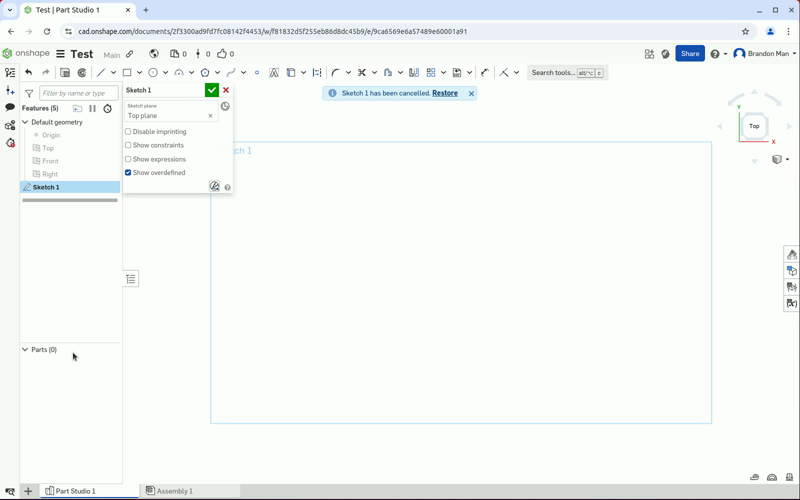
key_down(shift)
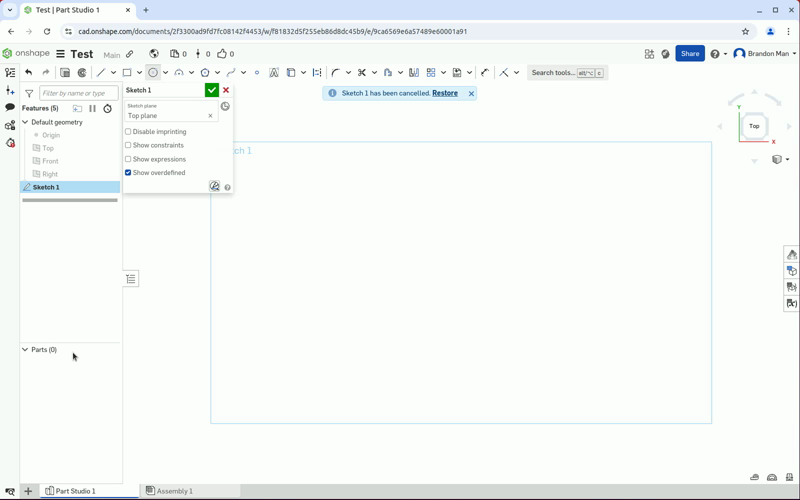
mouse_move(461, 282)
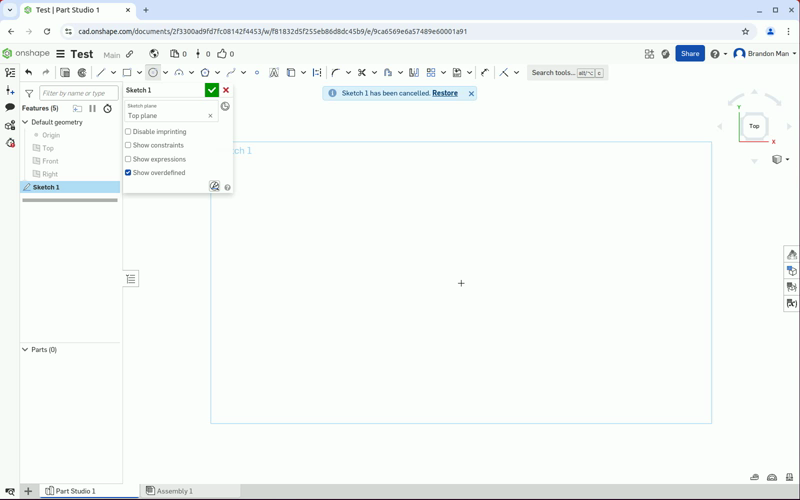
click(461, 282)
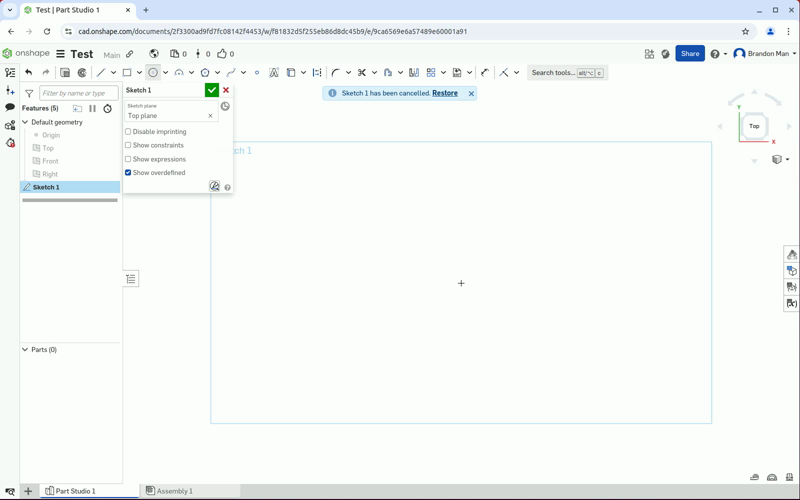
key_up(shift)
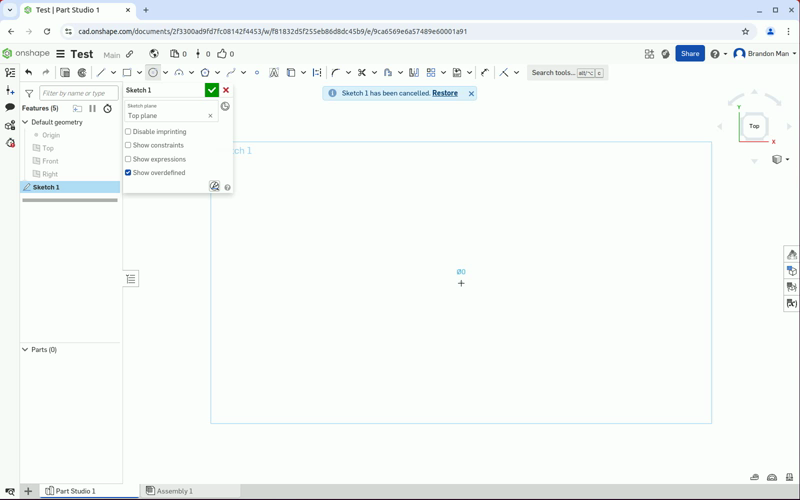
mouse_move(490, 282)
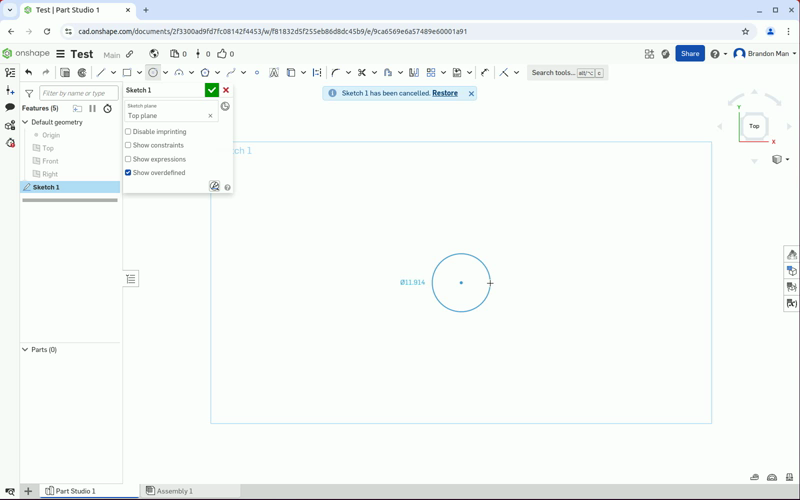
click(490, 282)
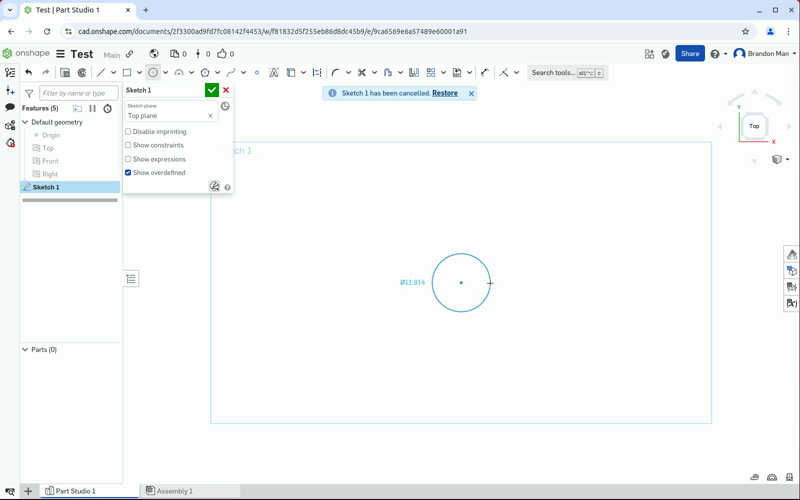
key(esc)
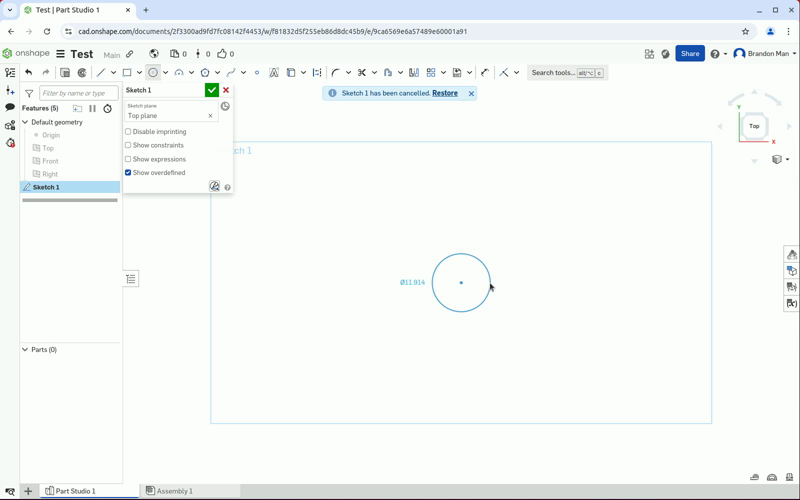
key(c)
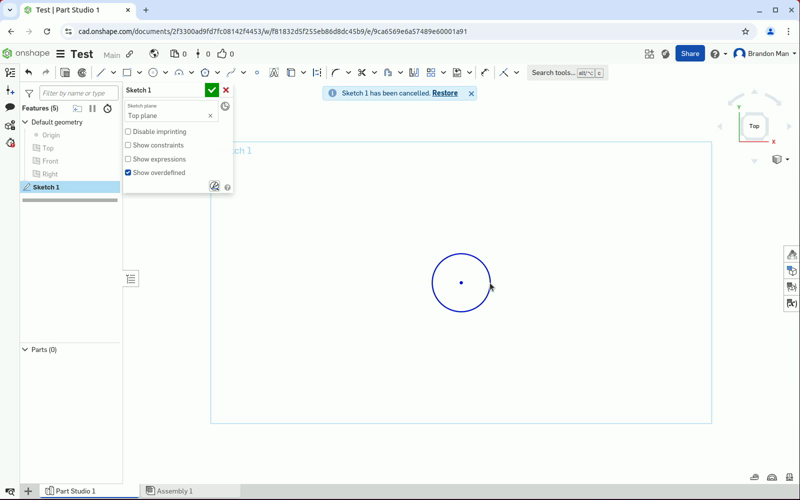
key_down(shift)
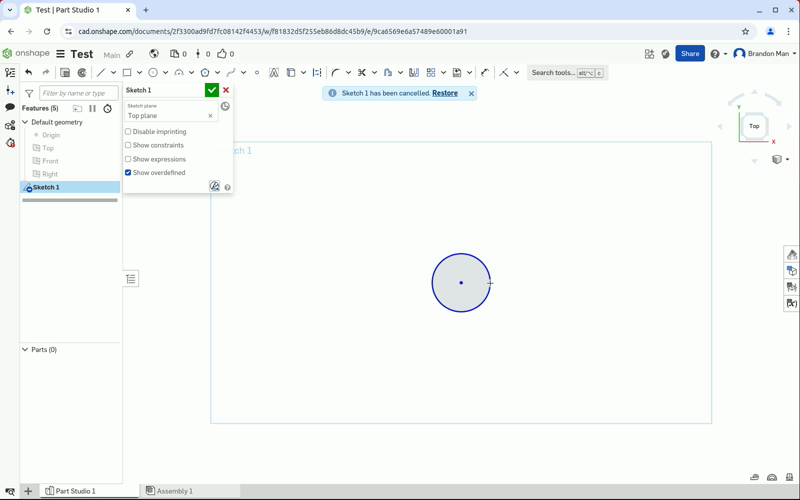
mouse_move(461, 282)
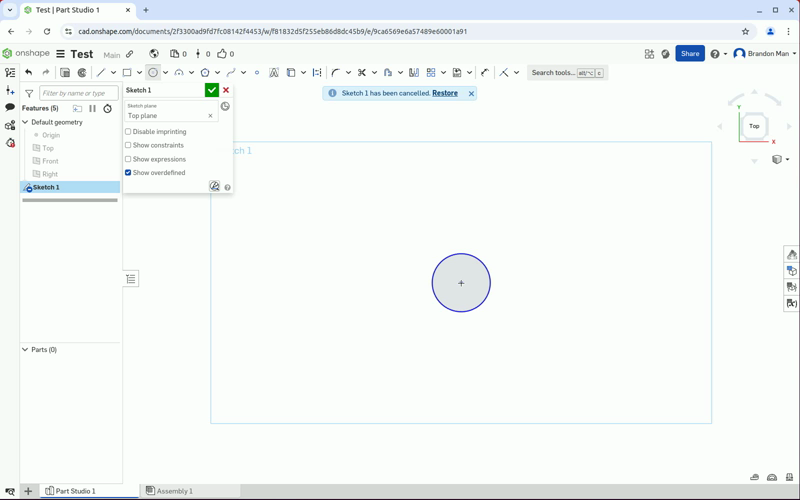
click(461, 282)
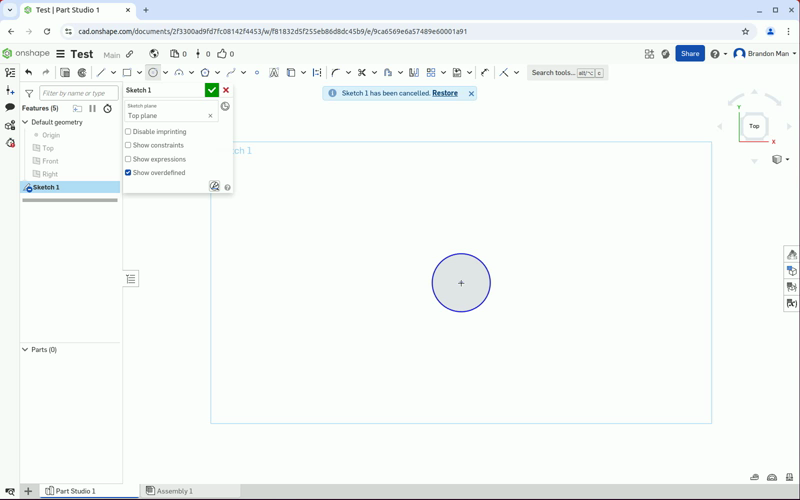
key_up(shift)
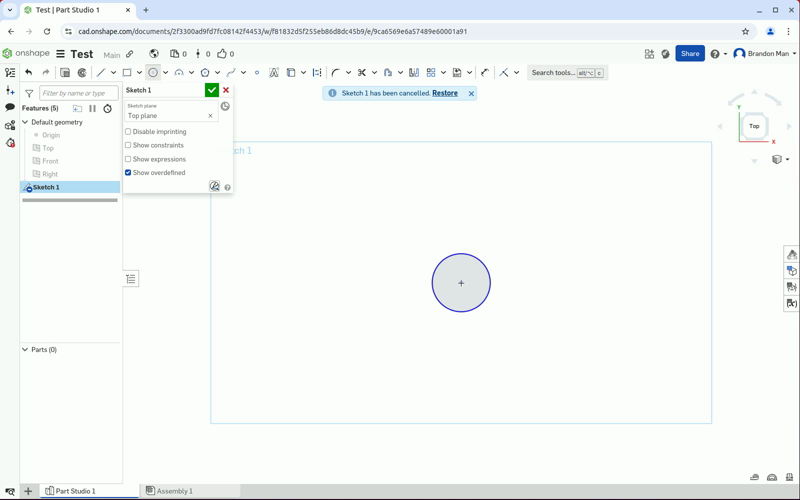
mouse_move(472, 282)
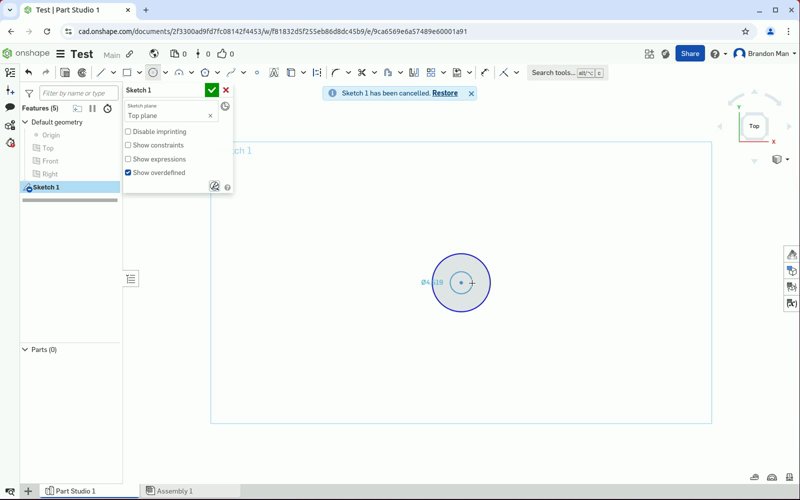
click(472, 282)
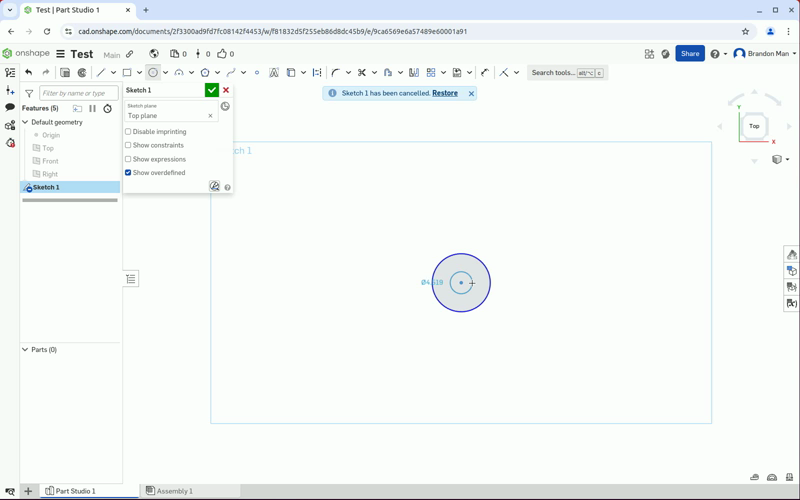
key(esc)
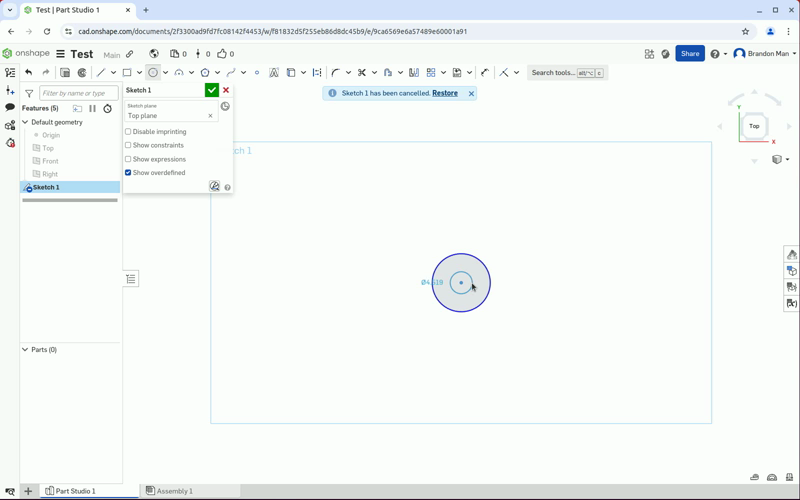
mouse_move(466, 307)
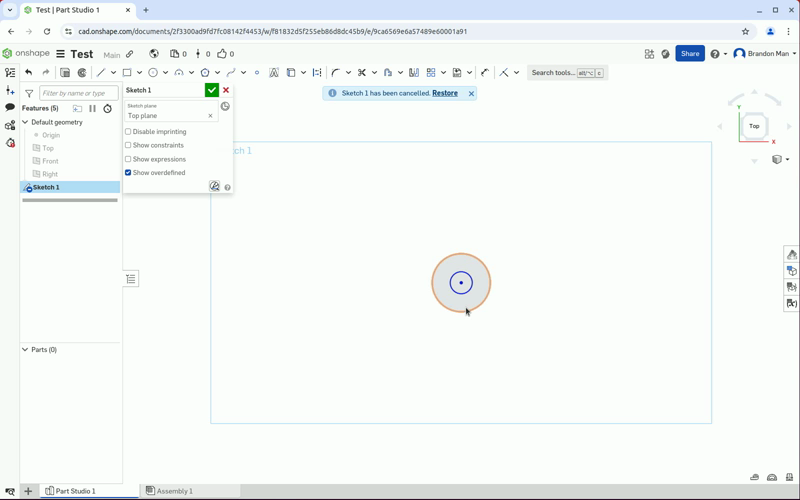
click(466, 307)
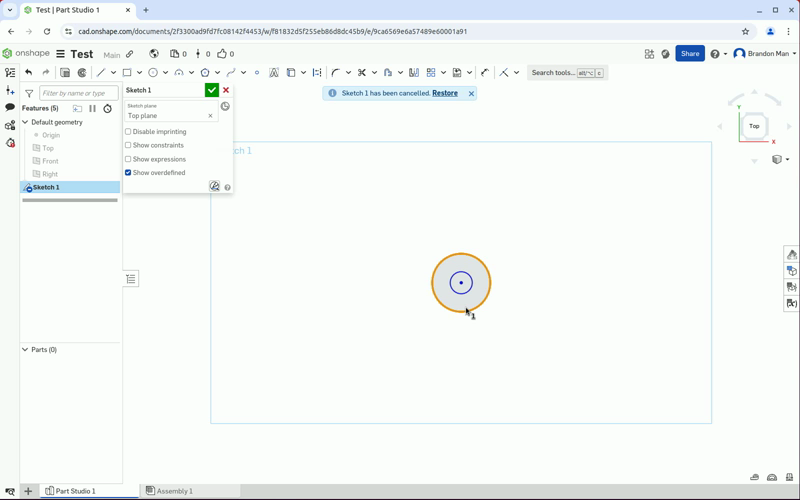
mouse_move(73, 352)
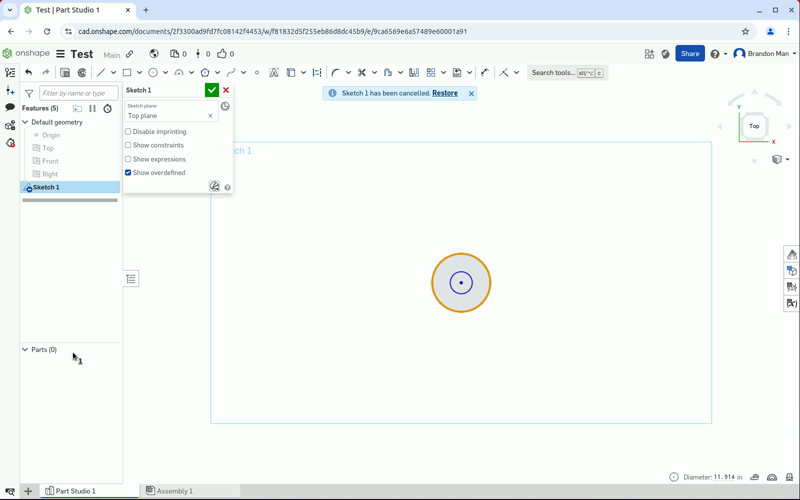
key(shift+y)
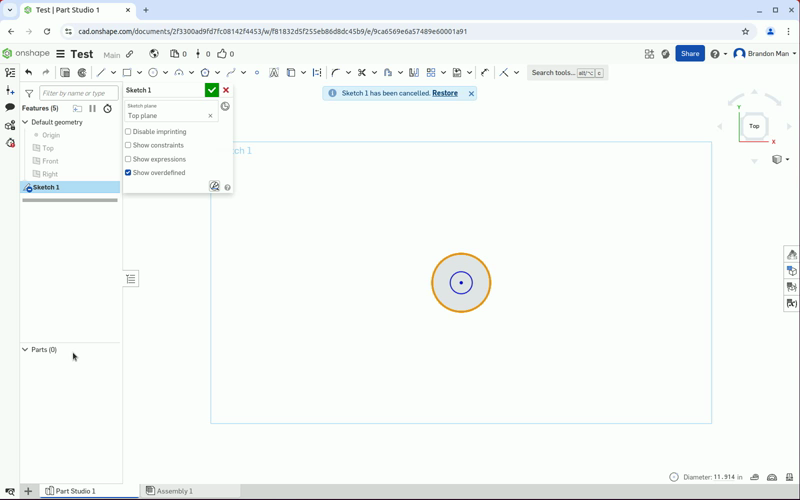
key(shift+e)
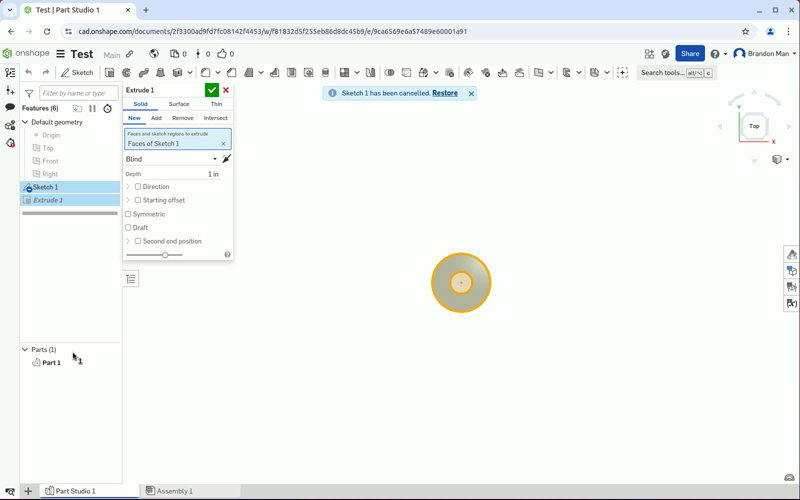
mouse_move(143, 106)
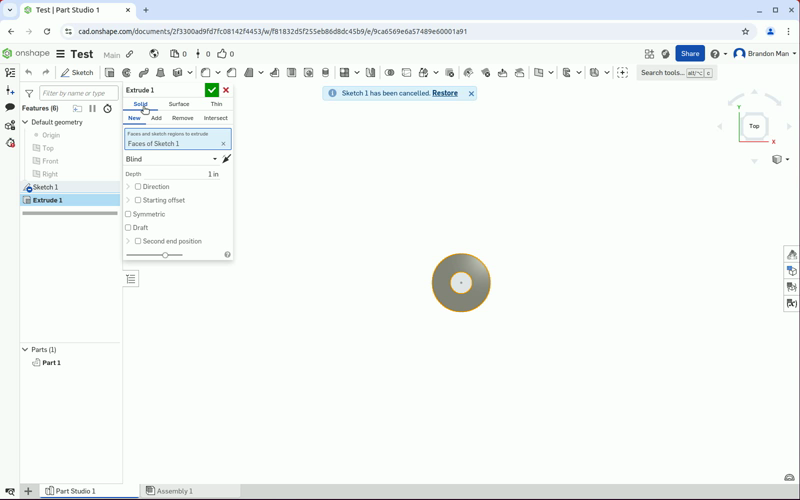
click(143, 106)
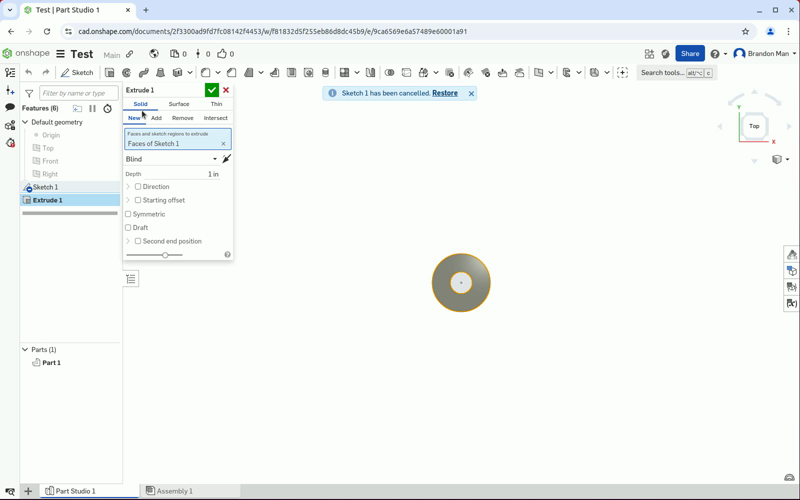
mouse_move(137, 120)
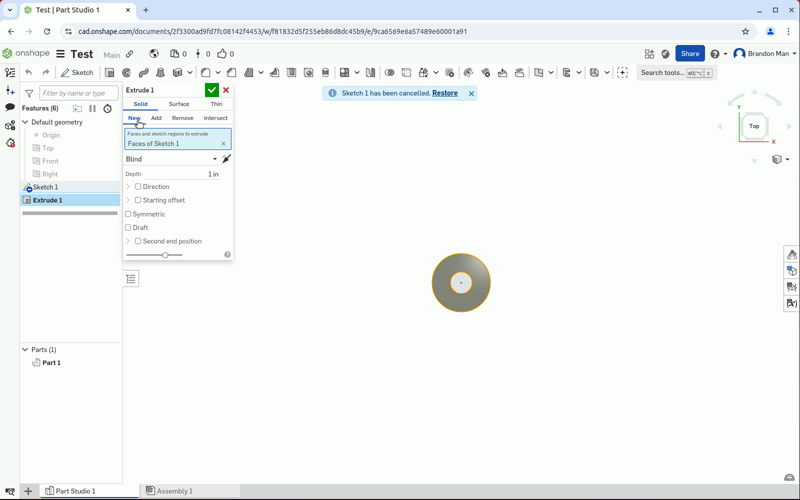
click(137, 120)
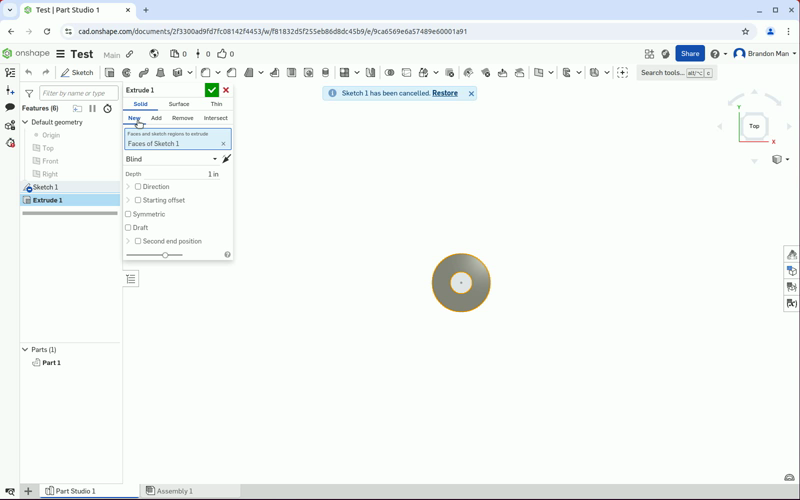
key(tab, 4)
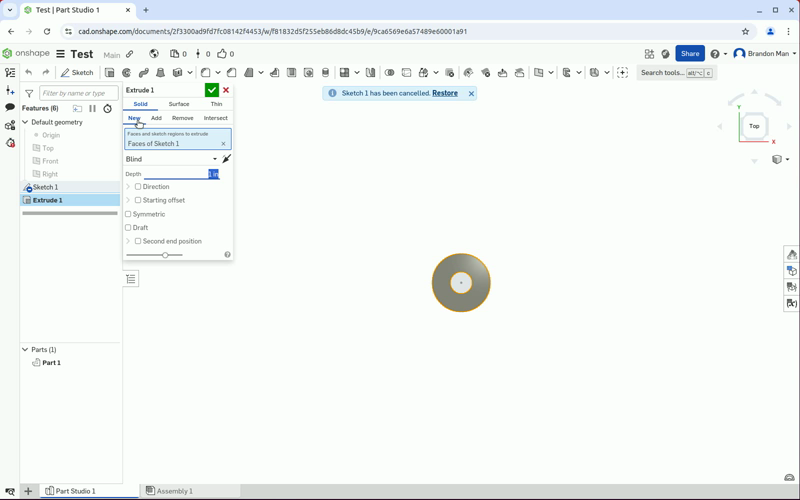
text(5.536)
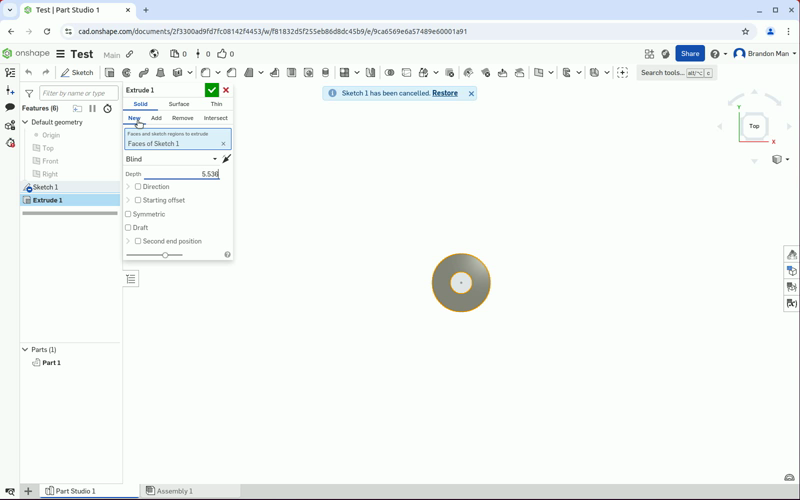
key(enter)
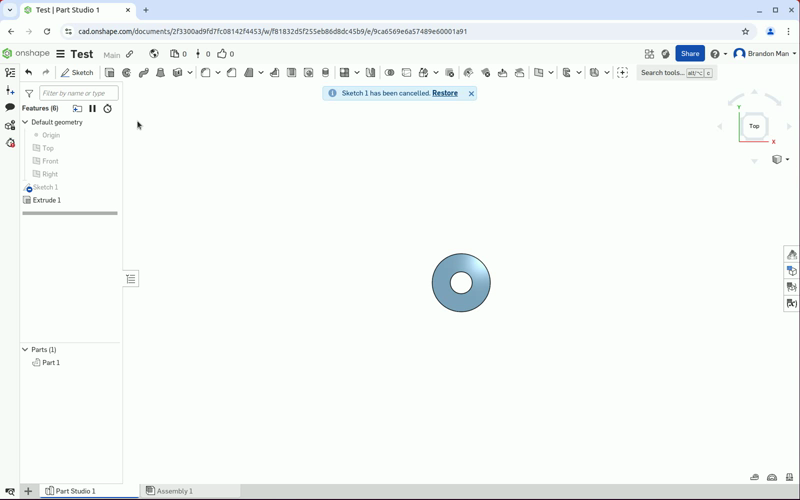
key(shift+h)
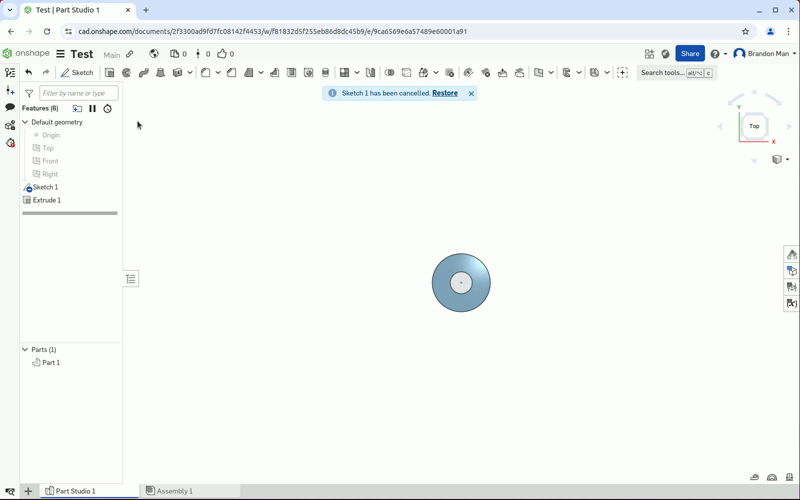
key(shift+h)
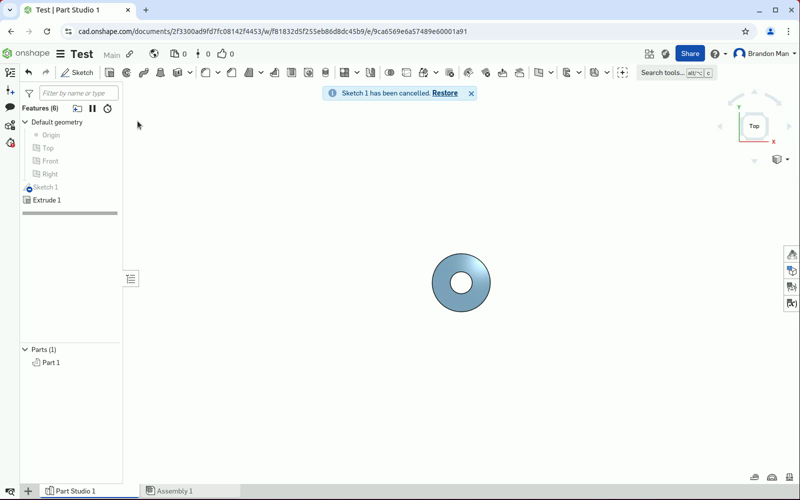
mouse_move(73, 189)
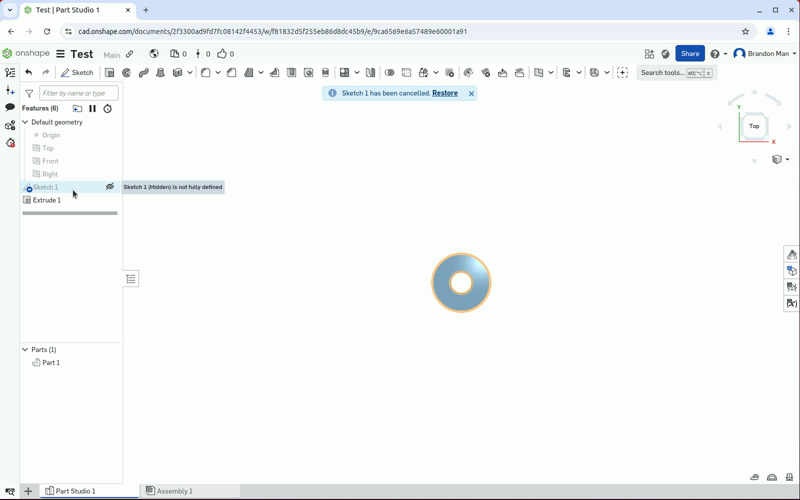
click(73, 189)
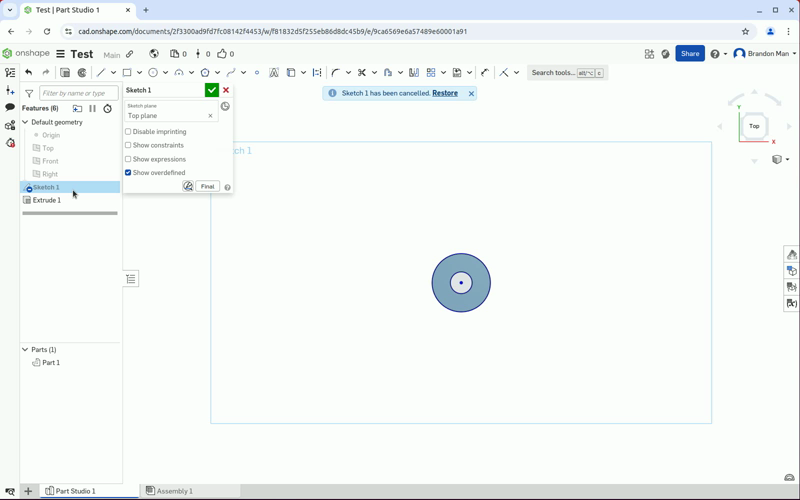
mouse_move(229, 92)
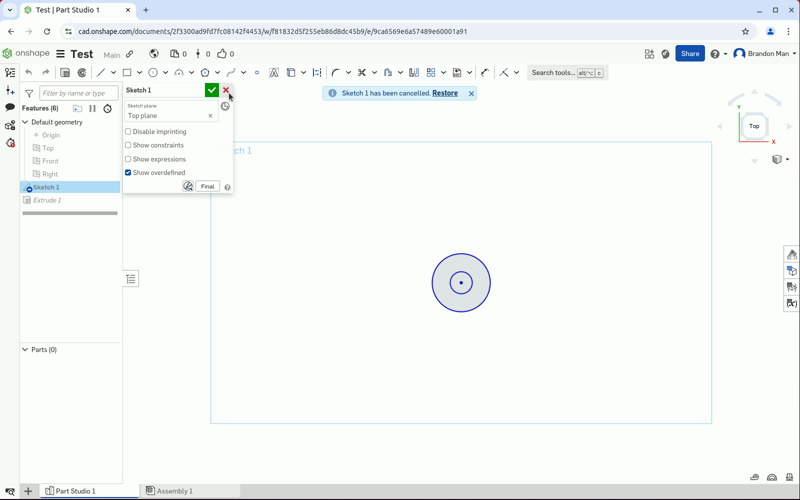
click(229, 92)
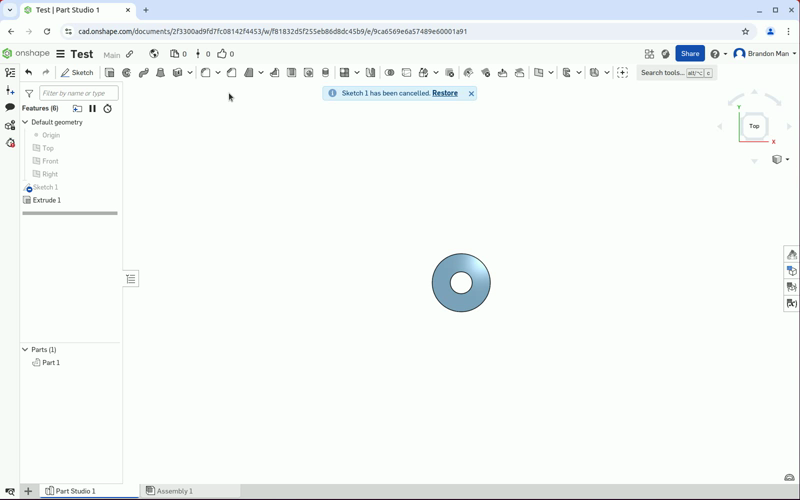
mouse_move(541, 75)
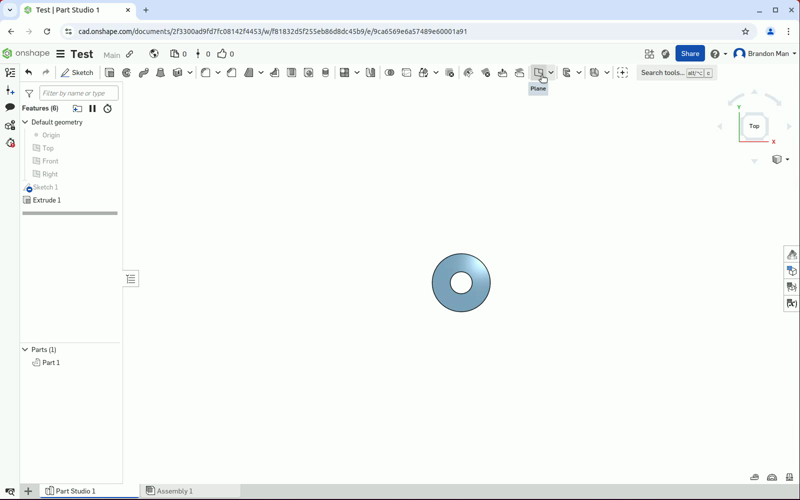
click(541, 75)
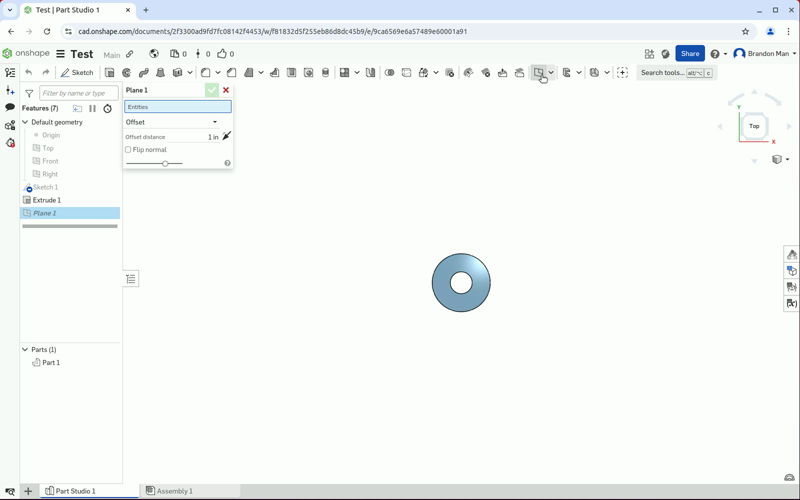
mouse_move(73, 150)
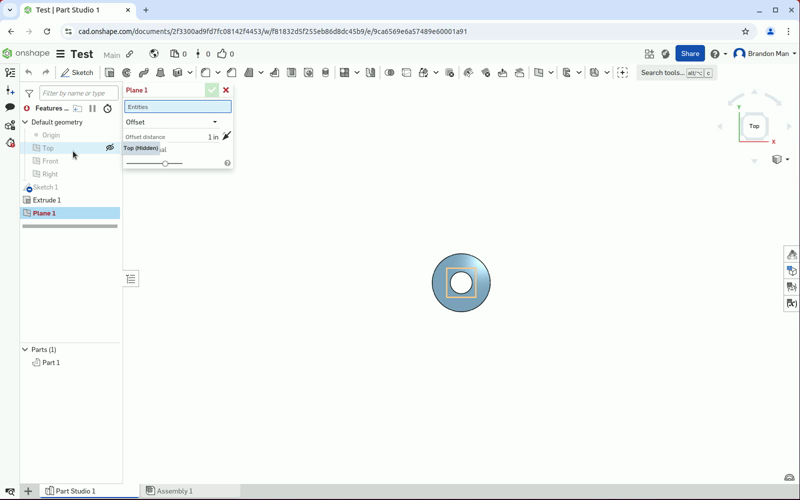
click(73, 150)
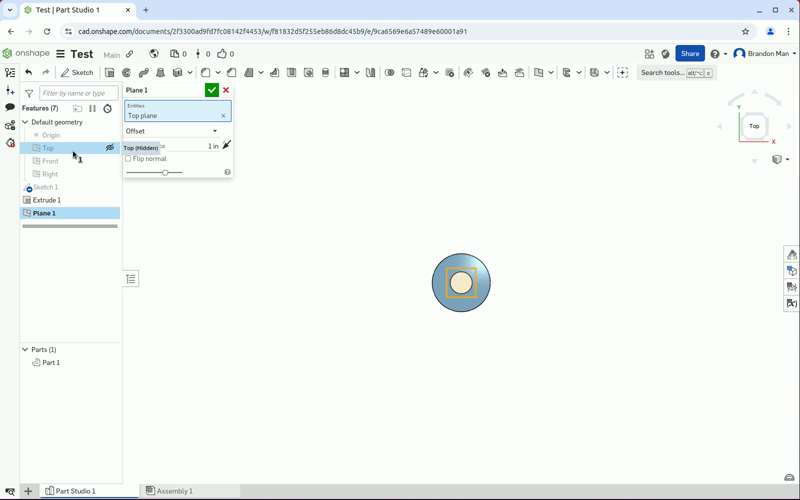
key(tab, 2)
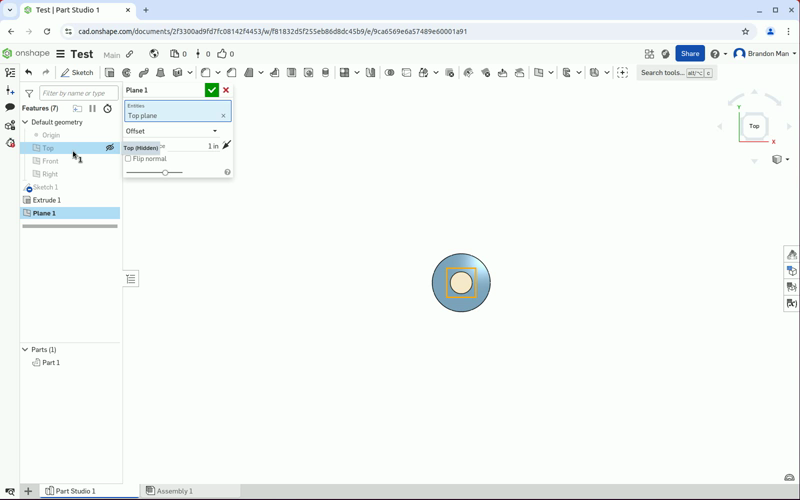
text(5.546)
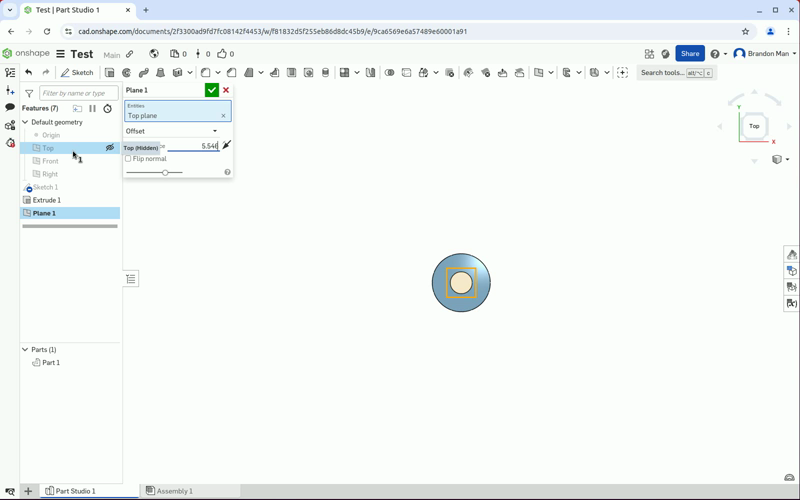
key(enter, 2)
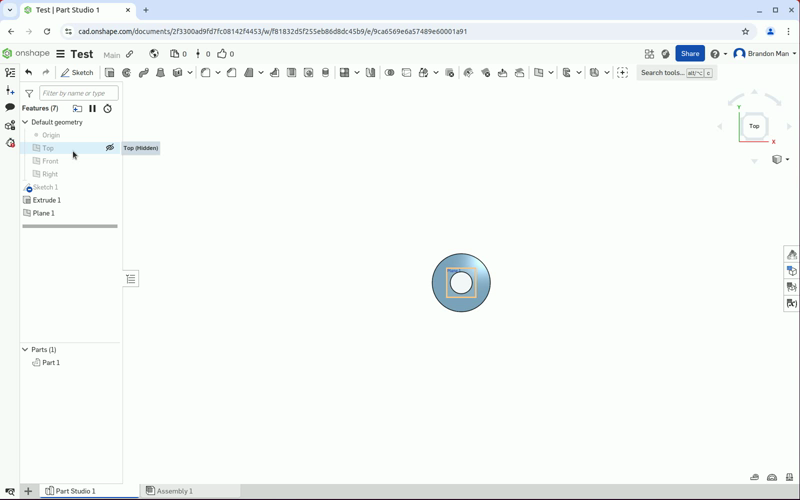
key(shift+s)
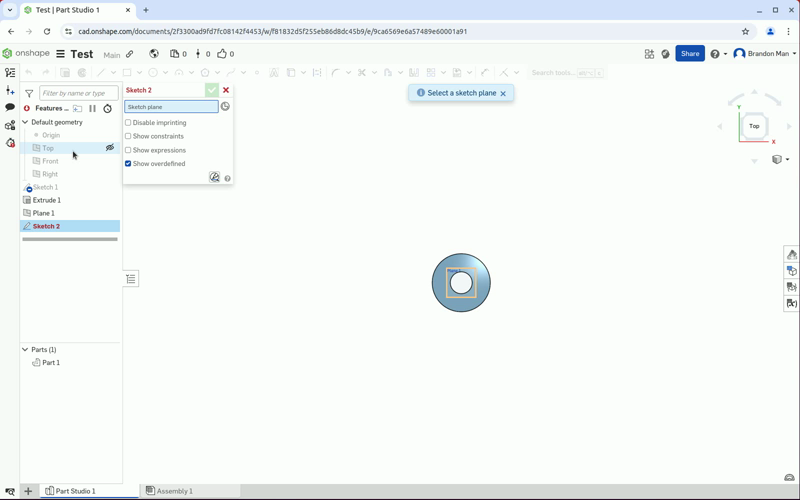
mouse_move(73, 215)
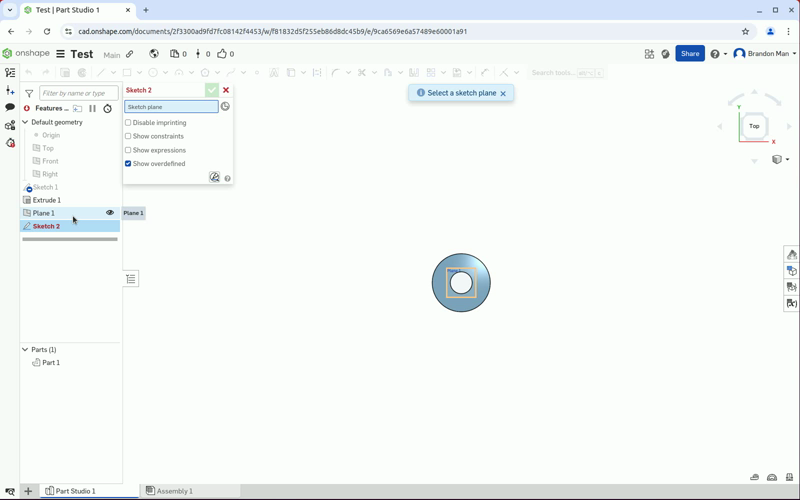
click(73, 215)
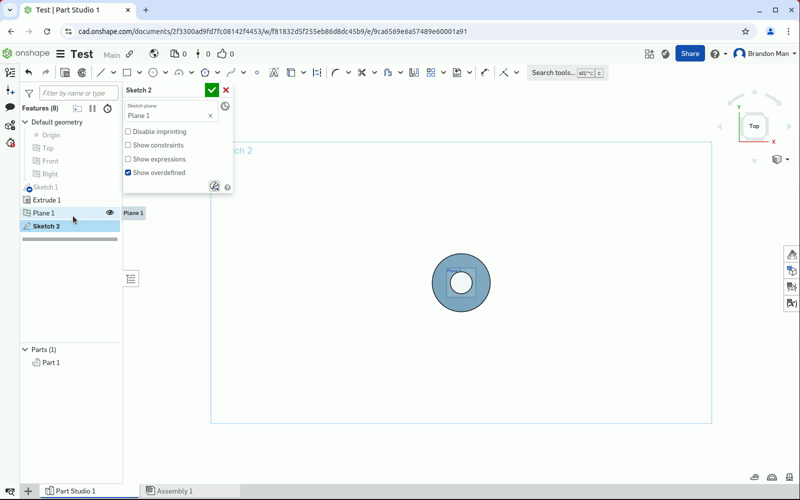
mouse_move(73, 352)
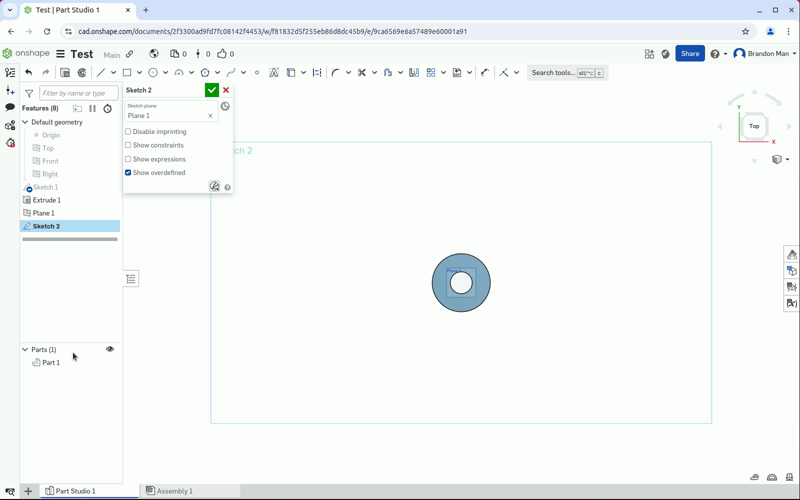
key(y)
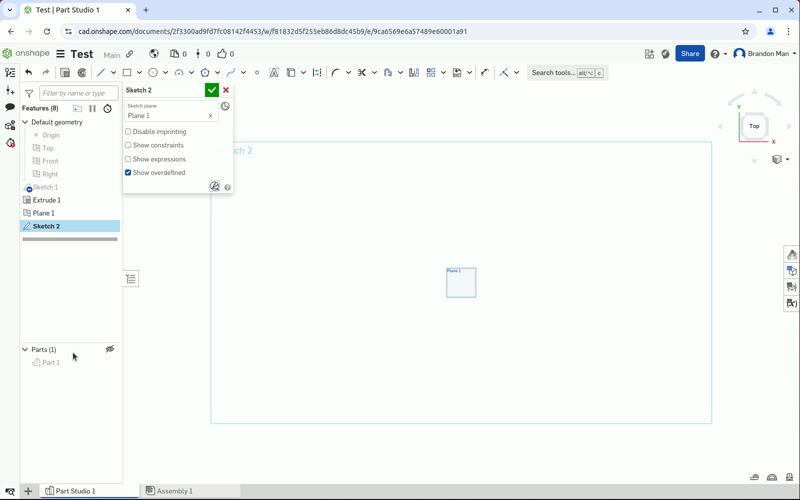
key(c)
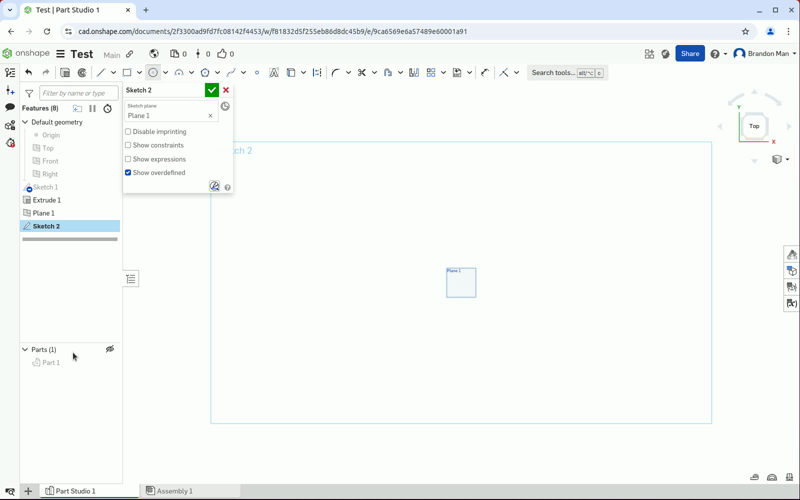
key_down(shift)
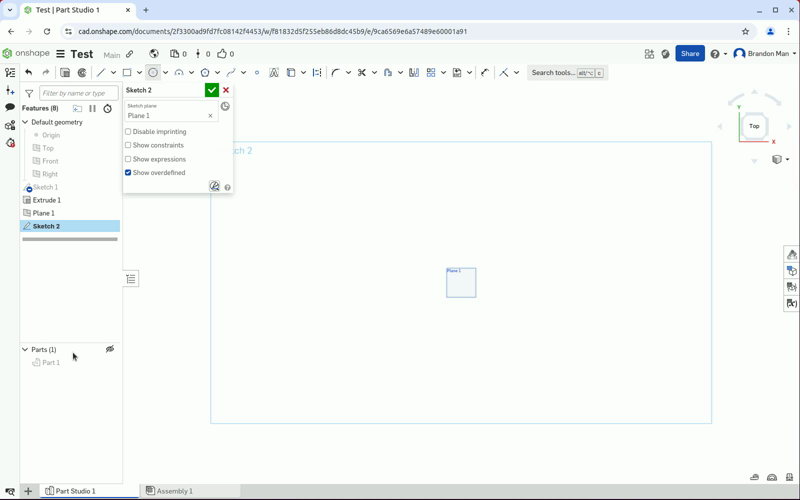
mouse_move(461, 282)
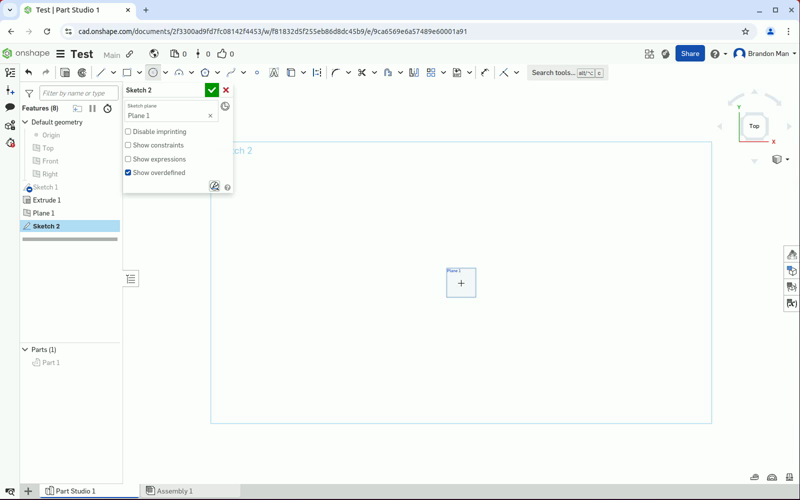
click(461, 282)
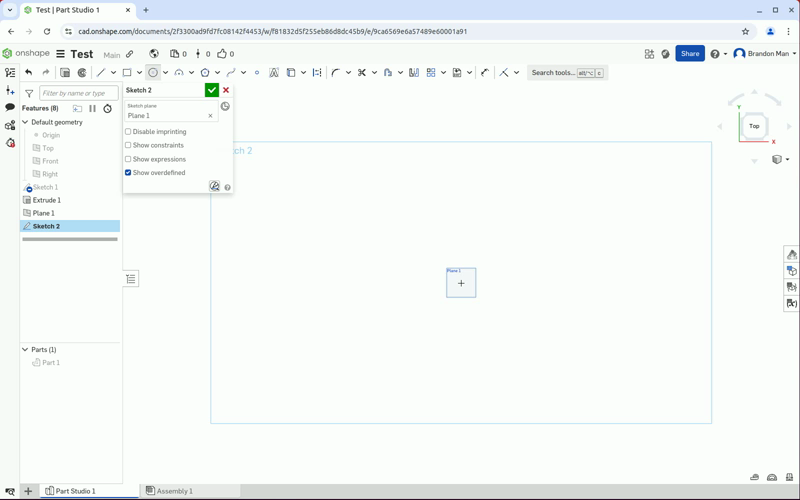
key_up(shift)
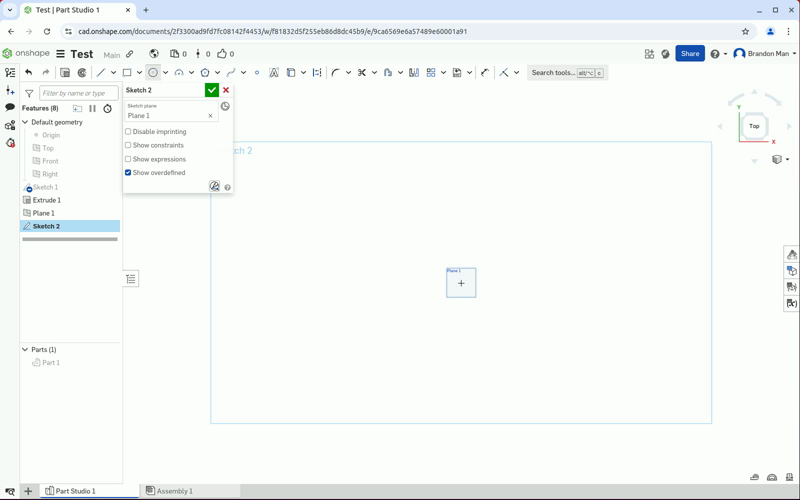
mouse_move(481, 282)
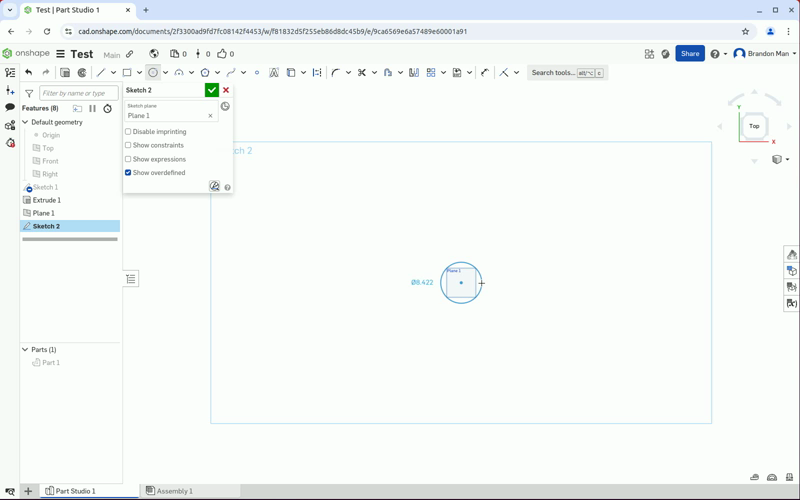
click(481, 282)
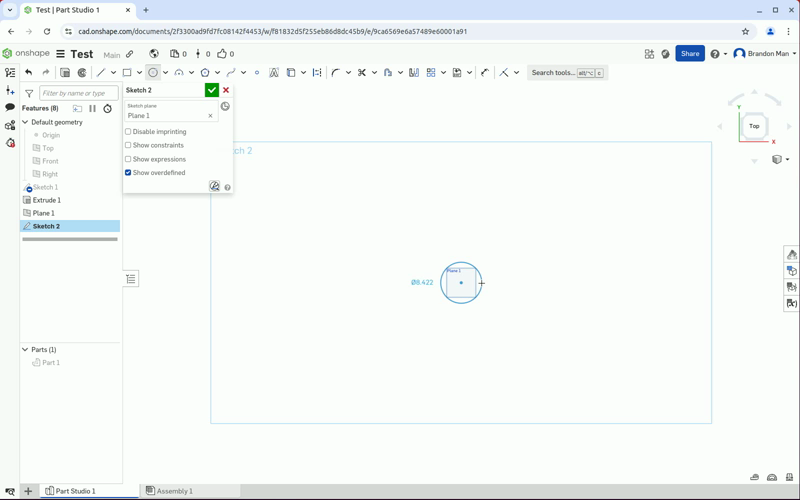
key(esc)
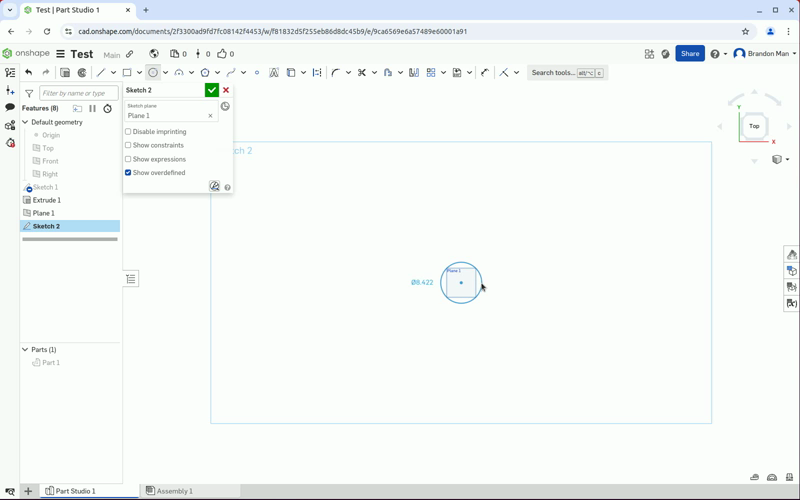
key(c)
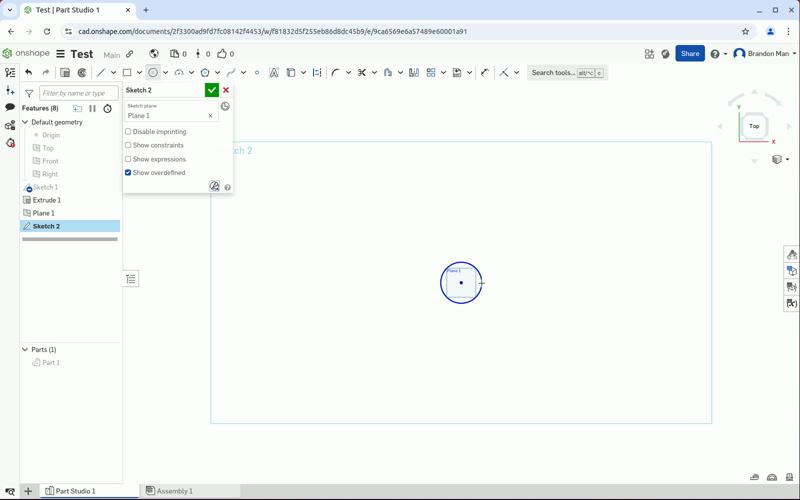
key_down(shift)
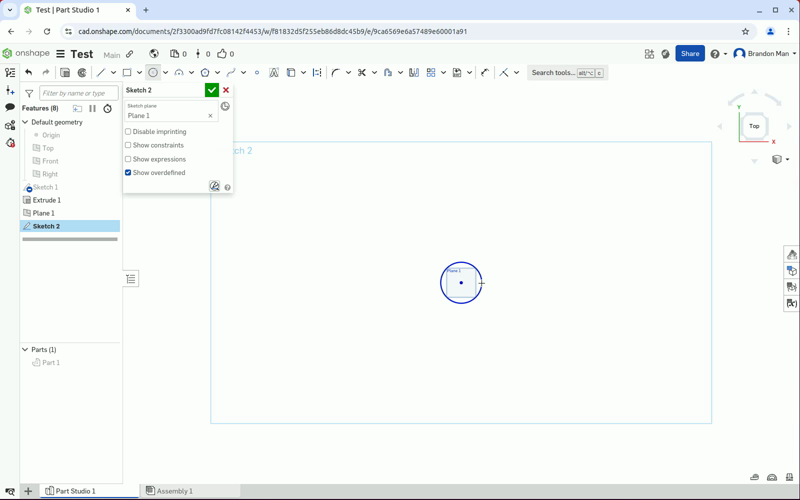
mouse_move(461, 282)
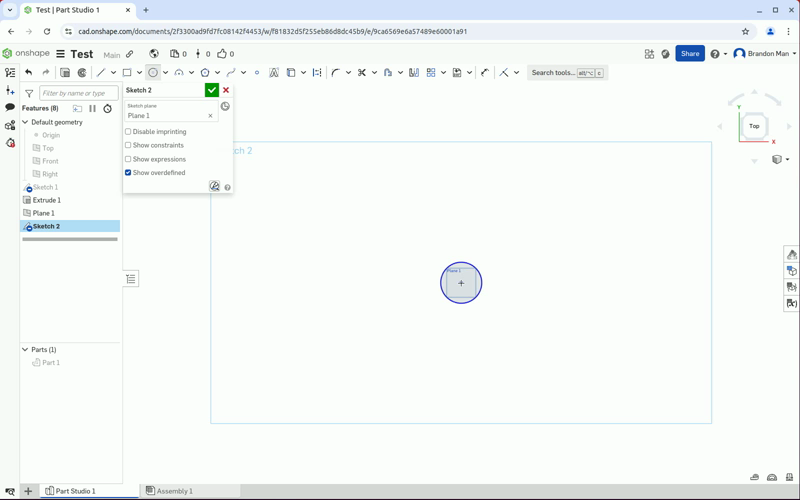
click(461, 282)
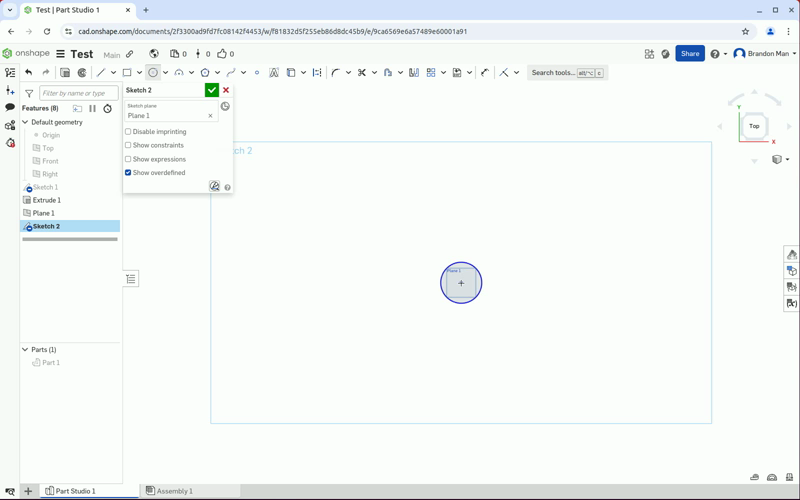
key_up(shift)
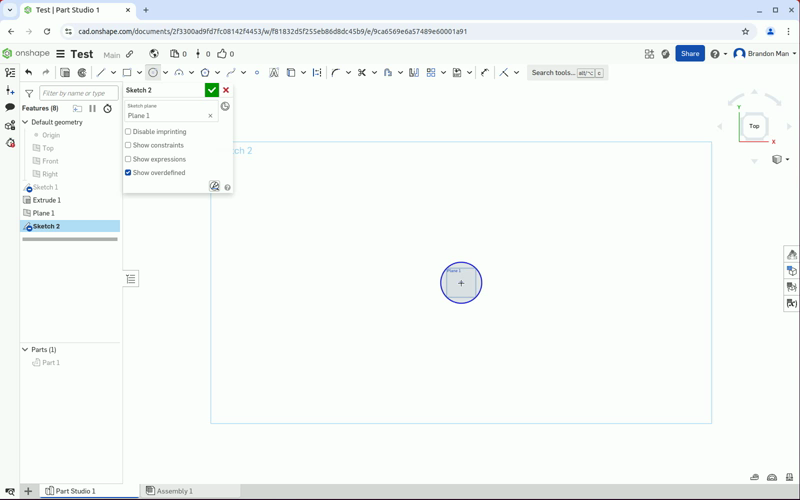
mouse_move(472, 282)
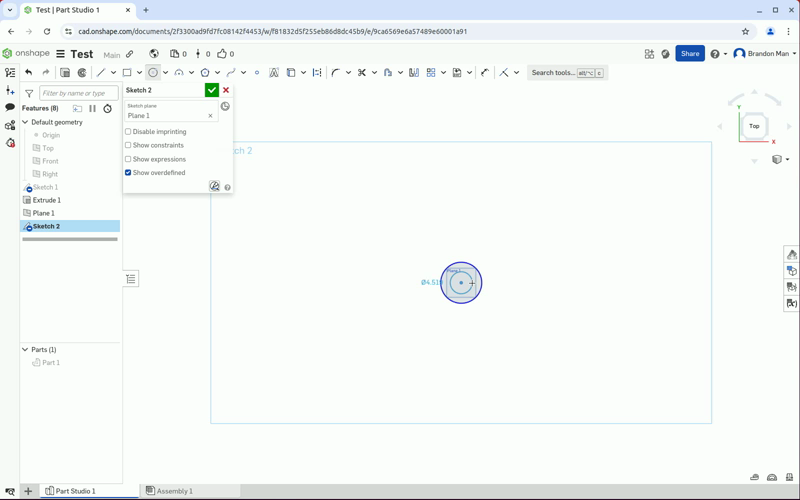
click(472, 282)
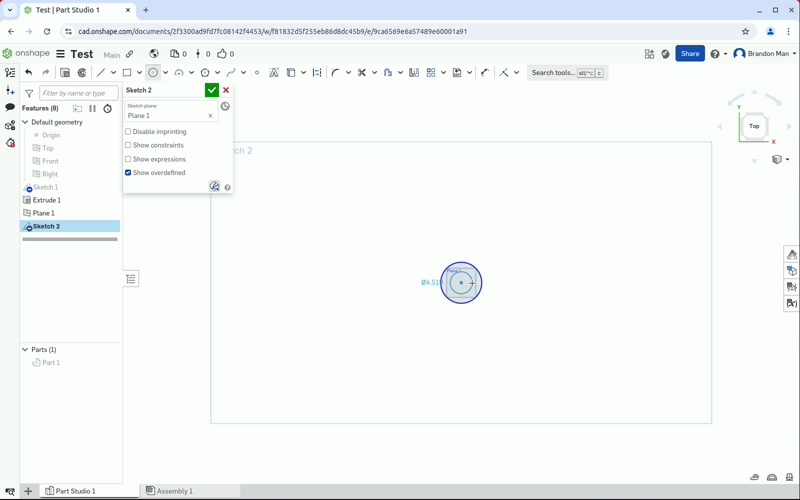
key(esc)
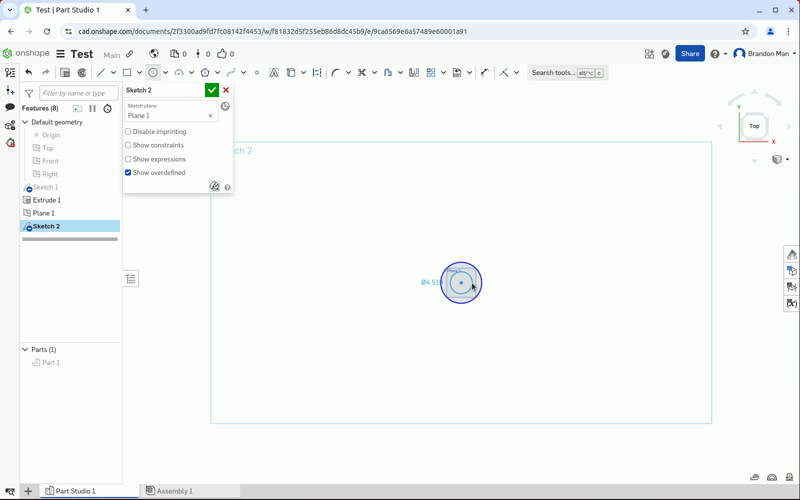
mouse_move(450, 275)
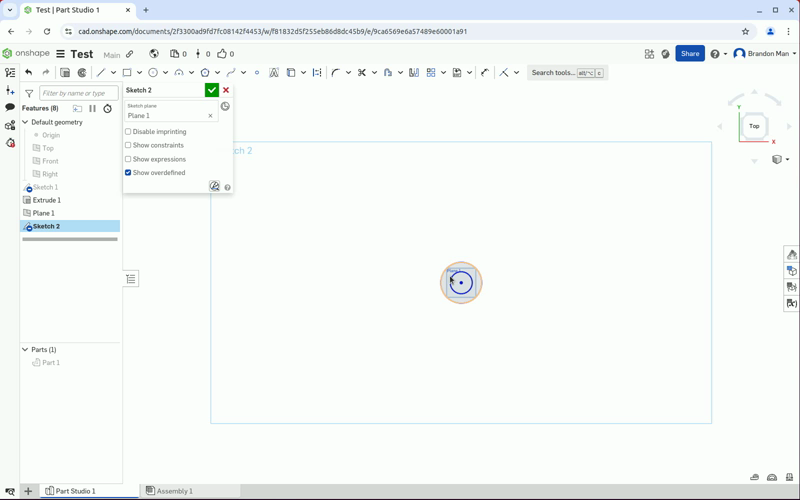
scroll(6)
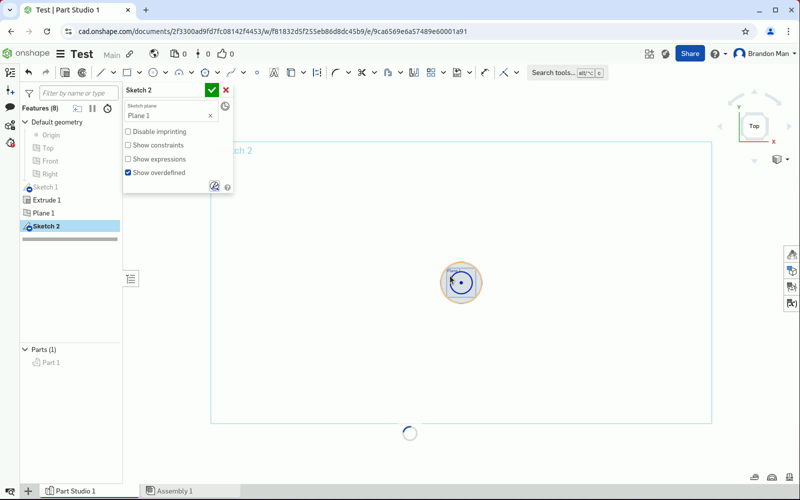
scroll(6)
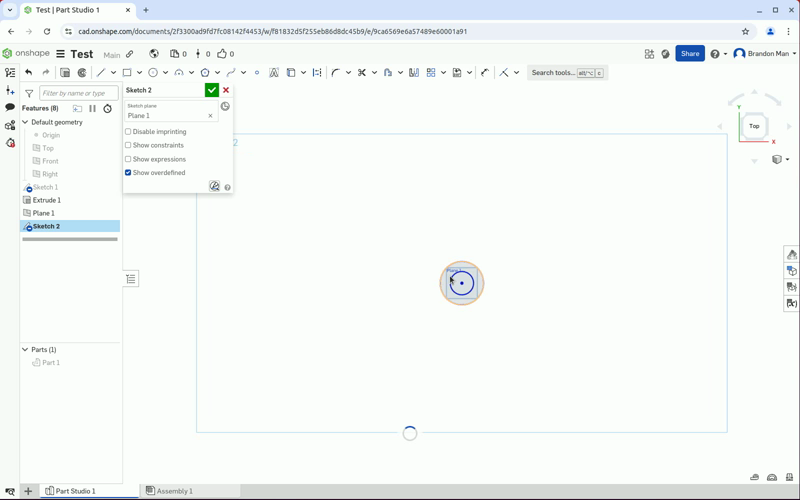
scroll(6)
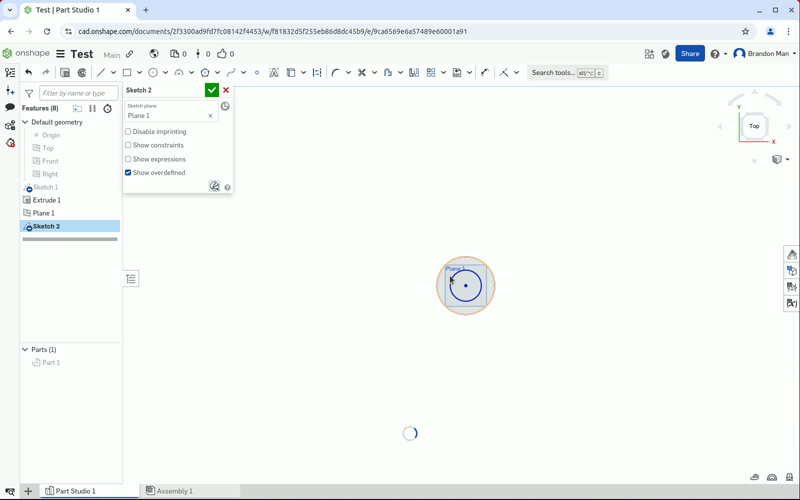
scroll(6)
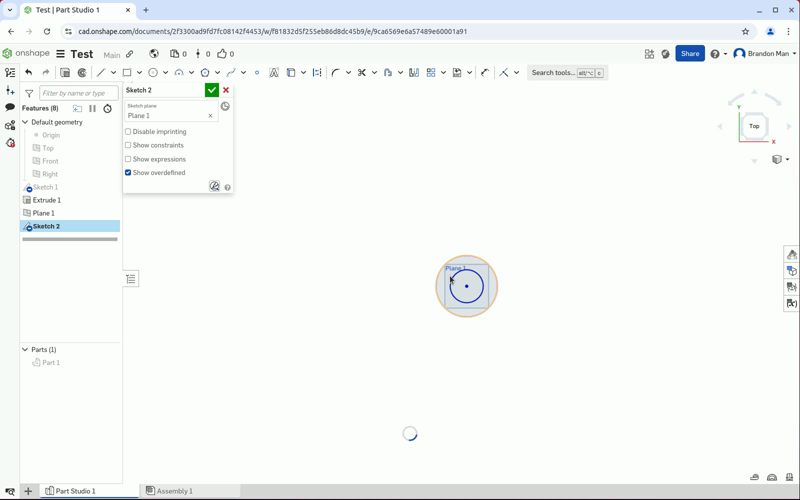
scroll(6)
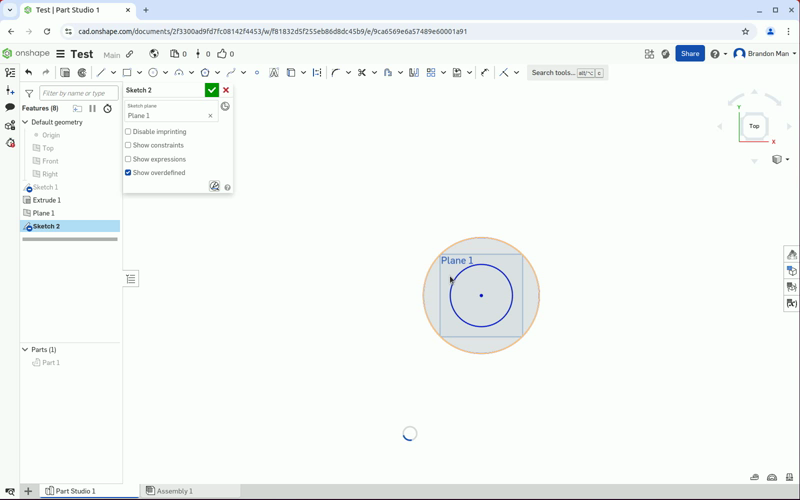
scroll(6)
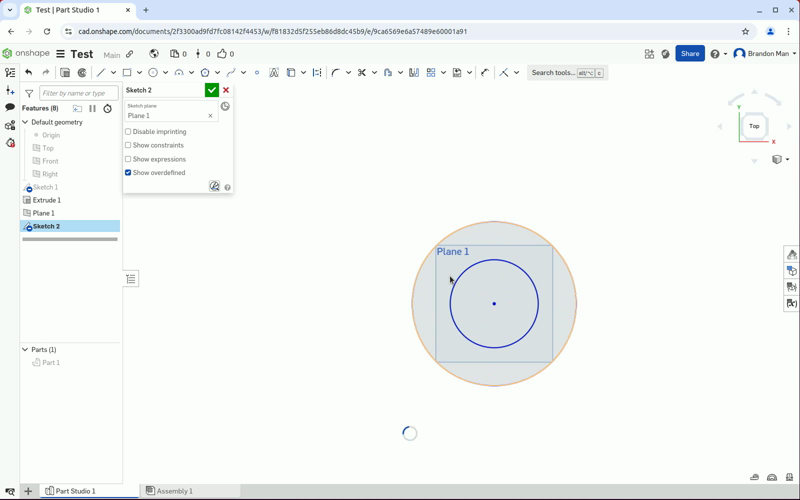
scroll(6)
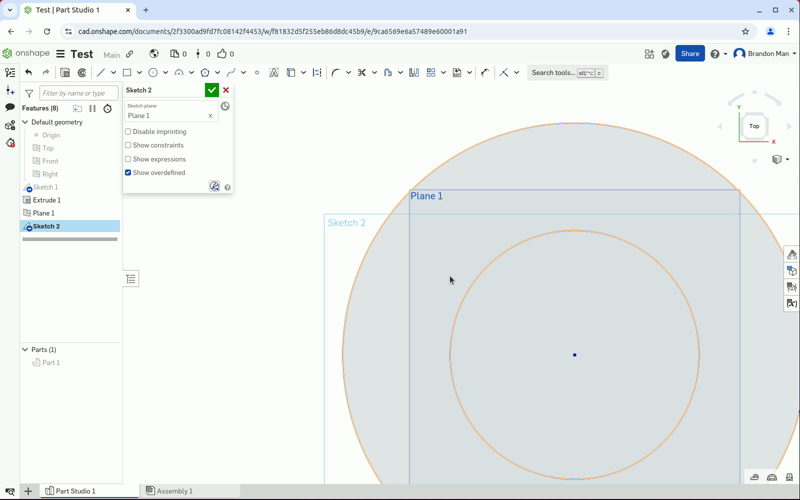
click(450, 275)
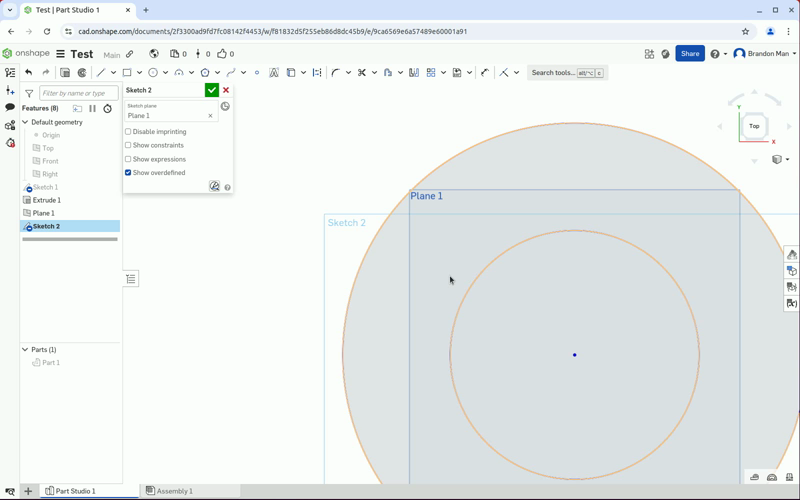
scroll(-6)
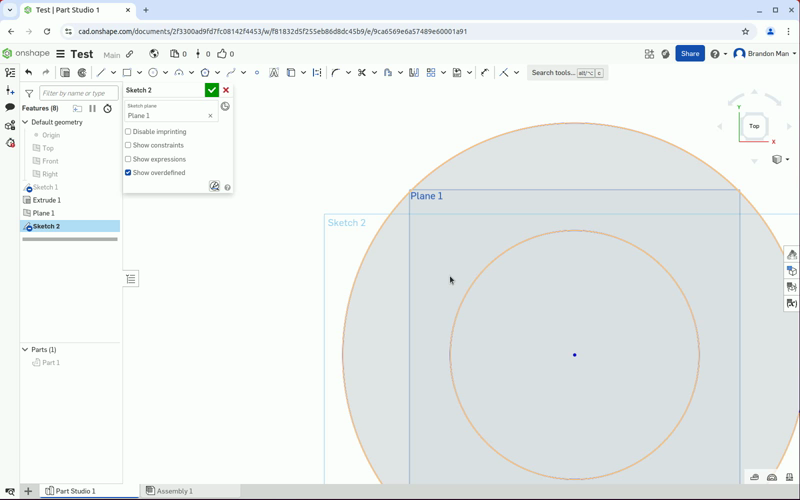
scroll(-6)
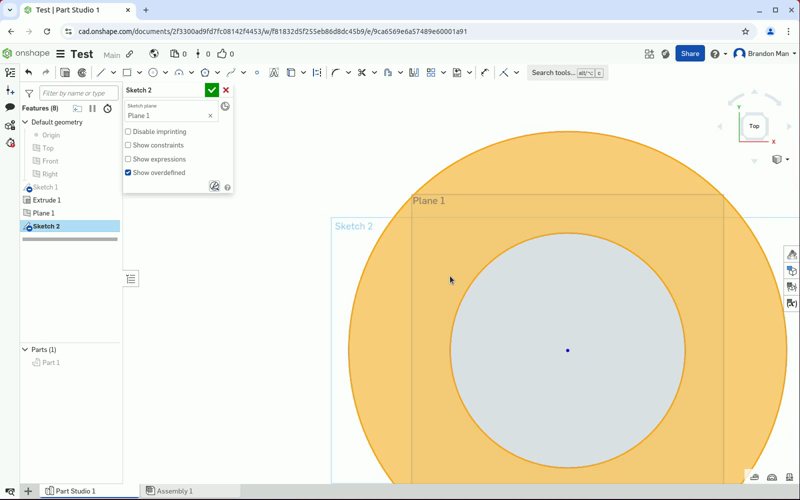
scroll(-6)
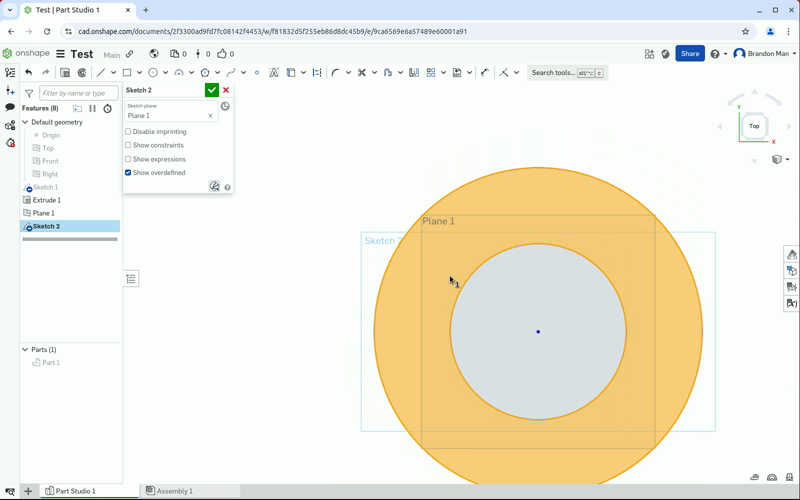
scroll(-6)
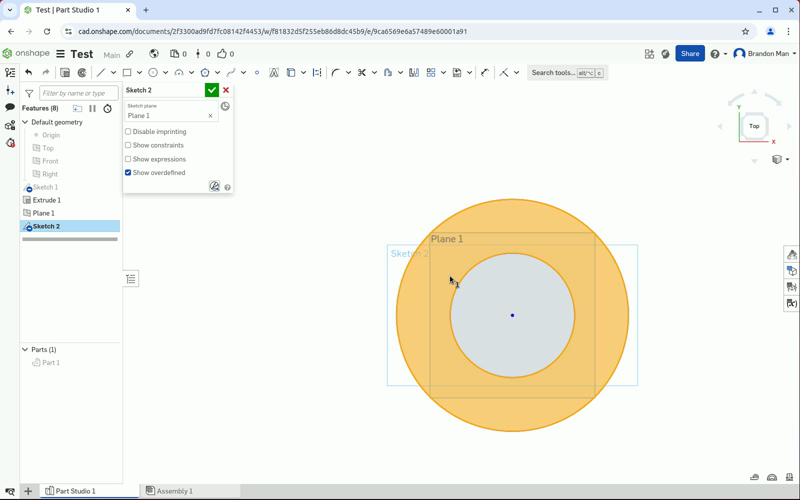
scroll(-6)
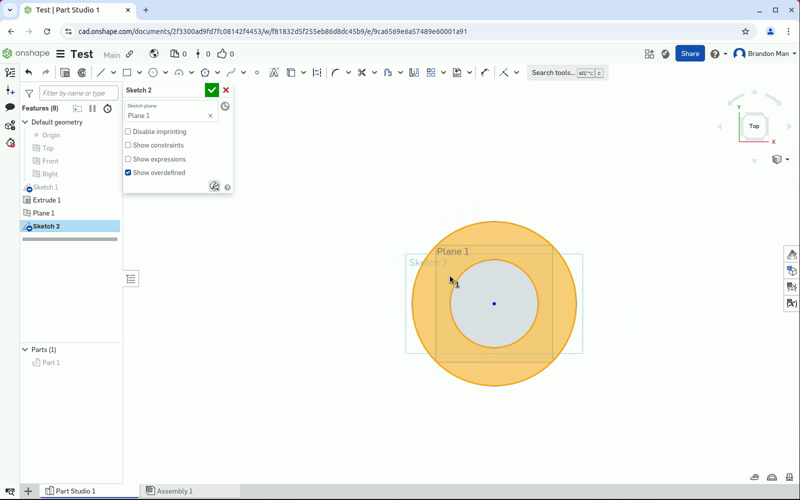
scroll(-6)
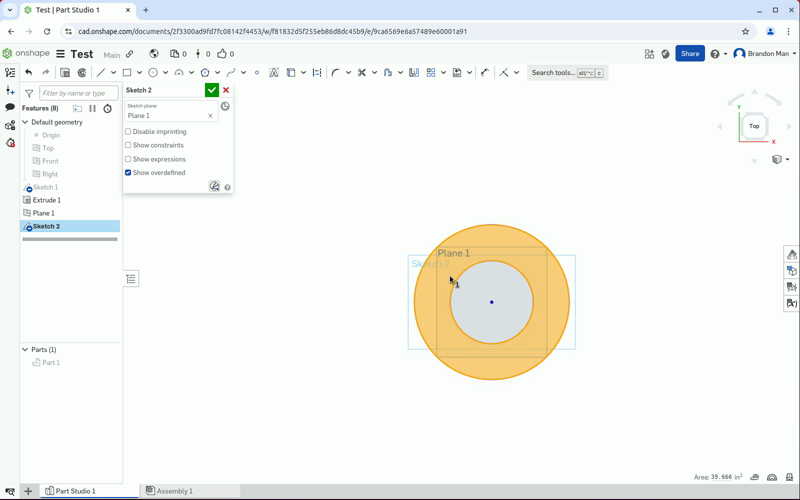
scroll(-6)
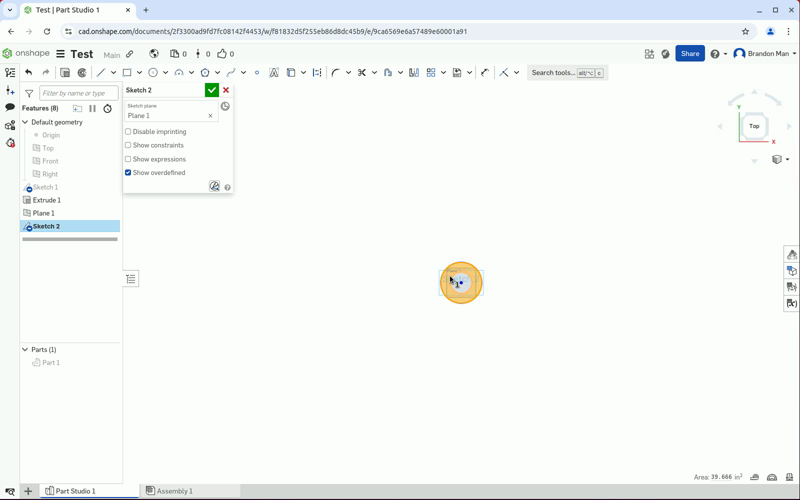
mouse_move(73, 352)
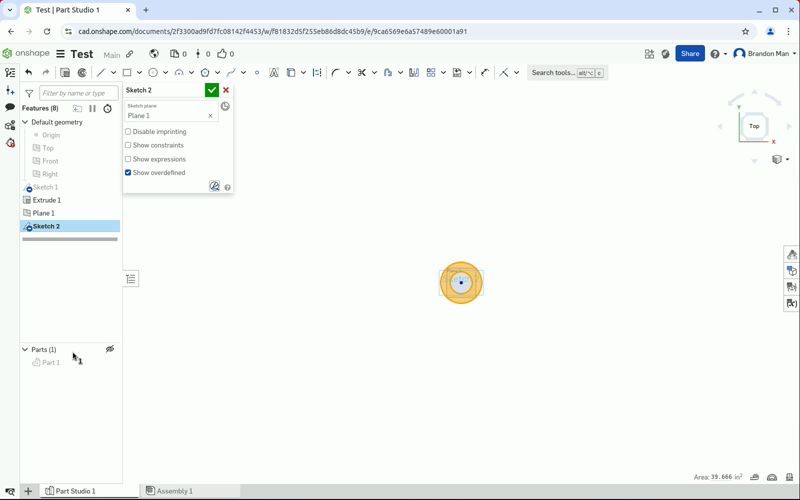
key(shift+y)
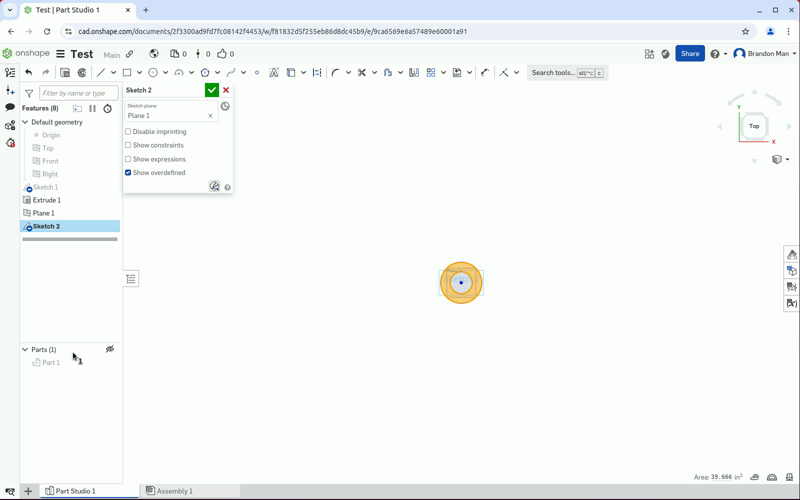
key(shift+e)
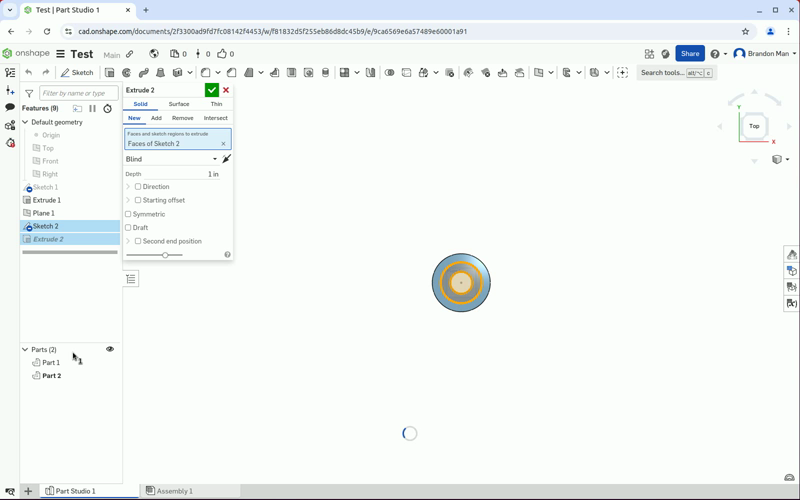
mouse_move(143, 106)
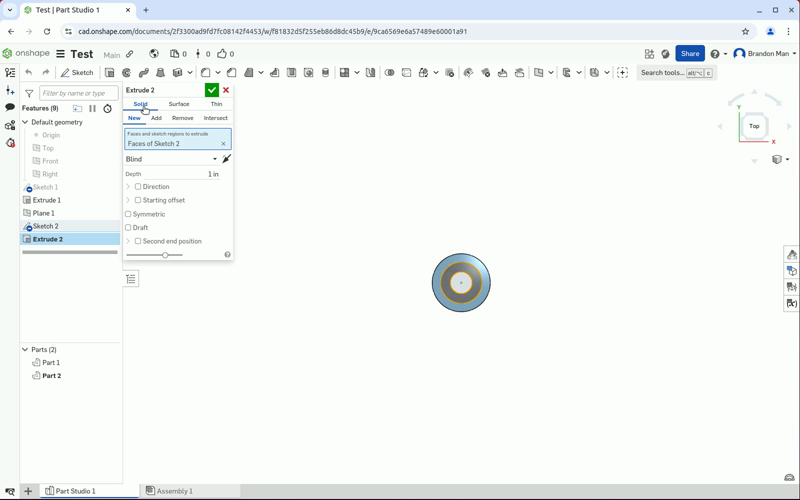
click(143, 106)
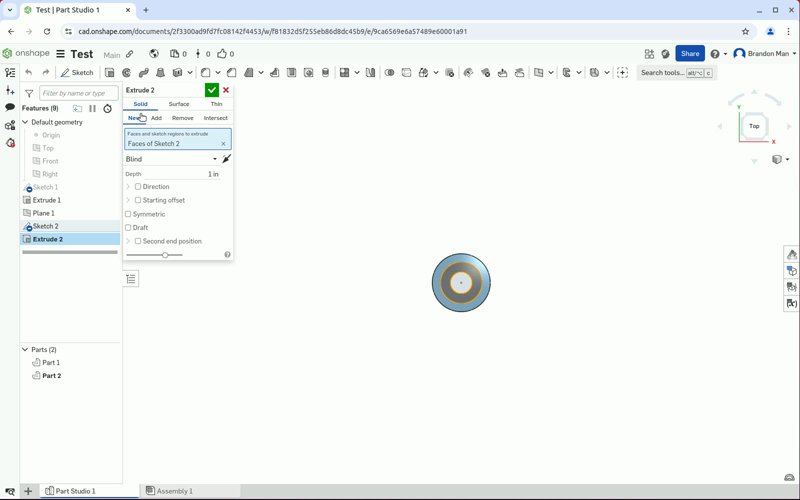
mouse_move(137, 120)
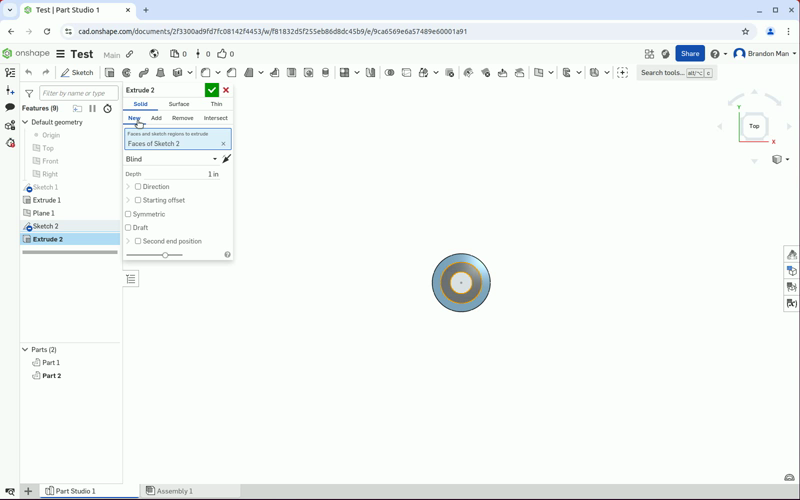
click(137, 120)
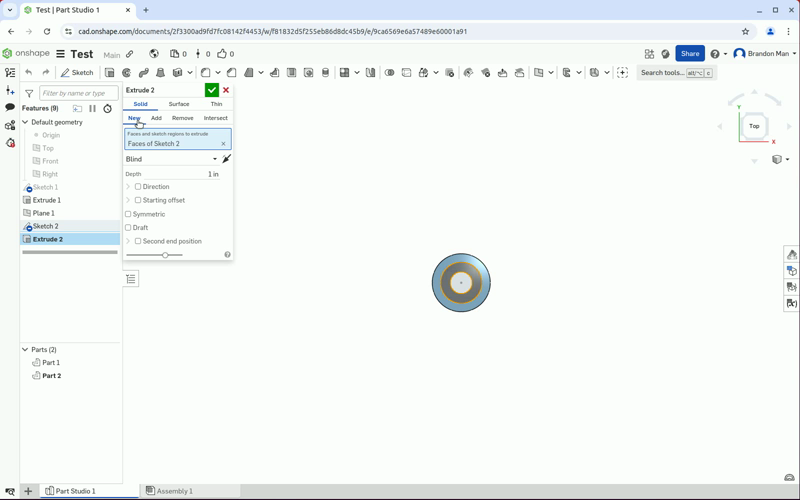
key(tab, 4)
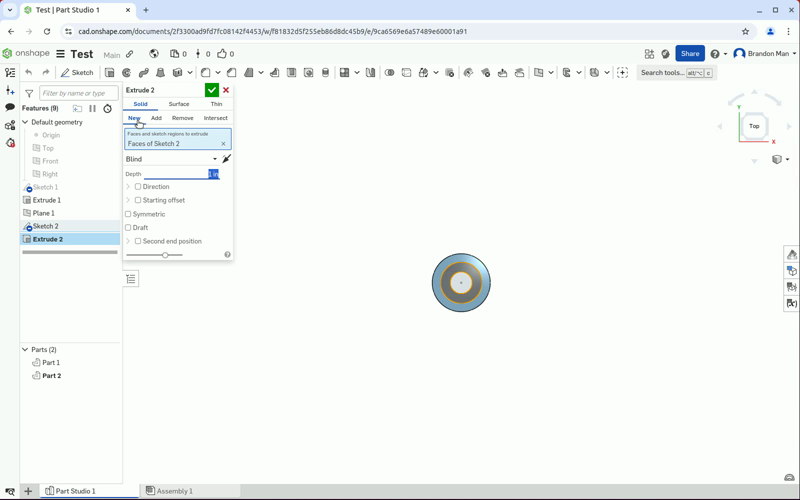
text(14.202)
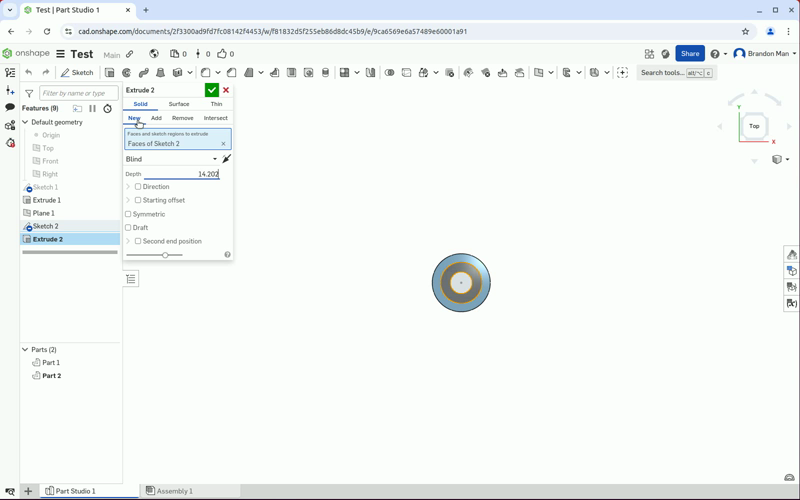
key(enter)
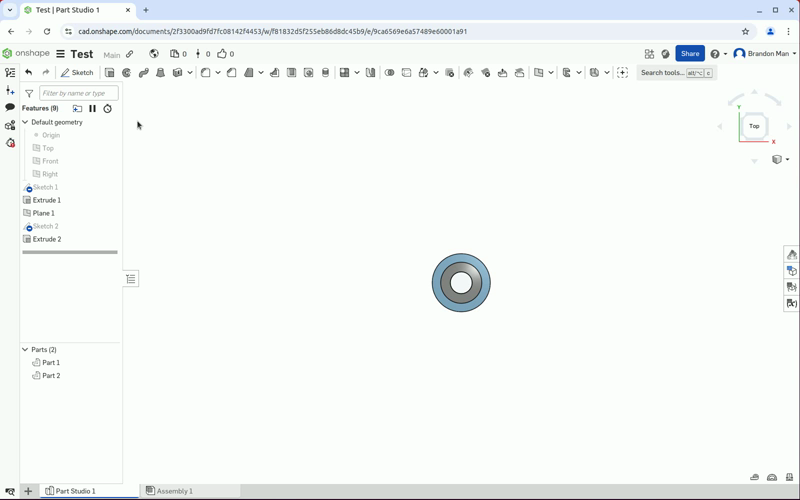
key(shift+h)
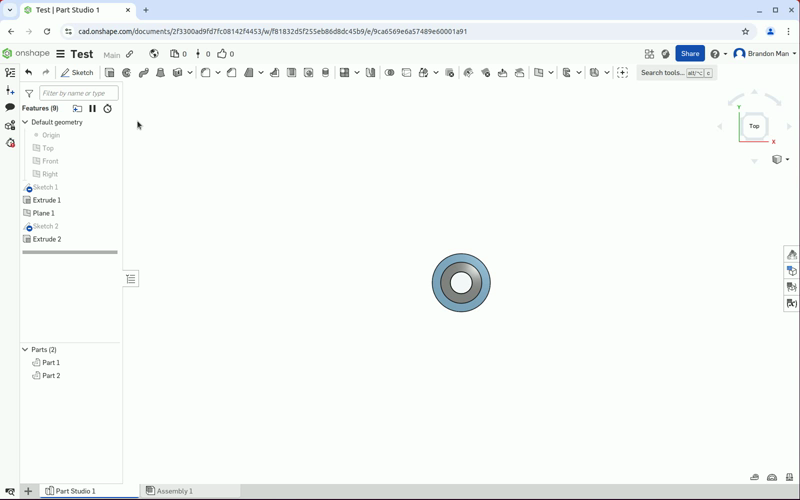
key(shift+h)
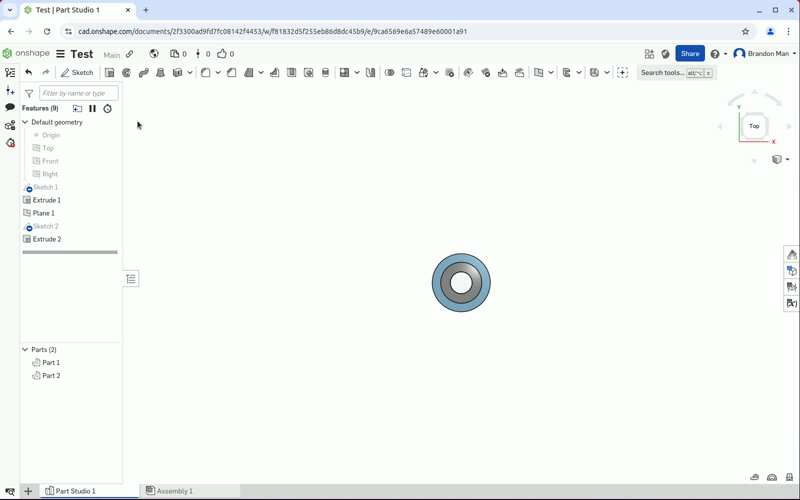
key(shift+7)
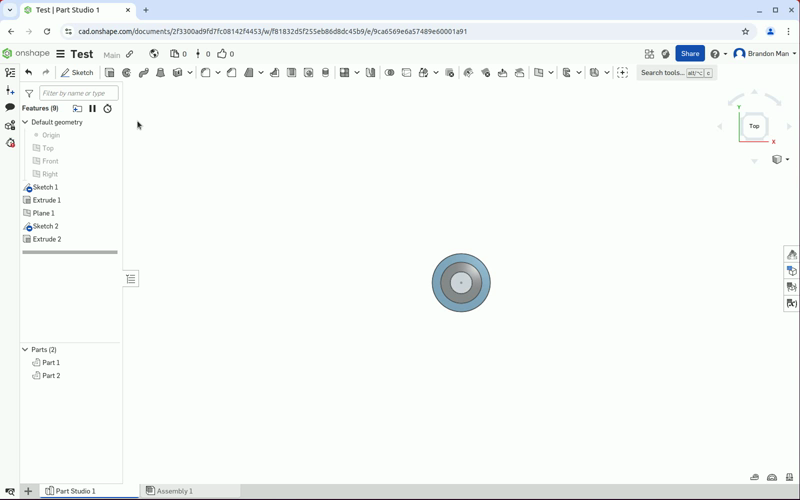
key(up, 3)
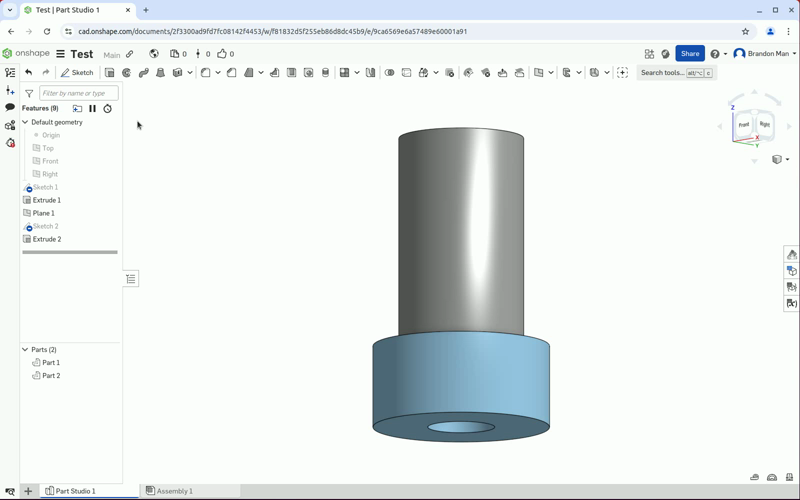
key(left, 3)
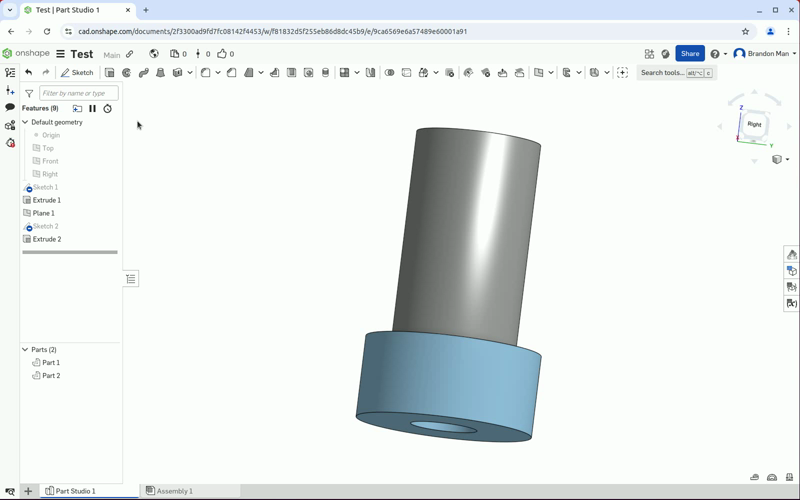
key(right, 3)
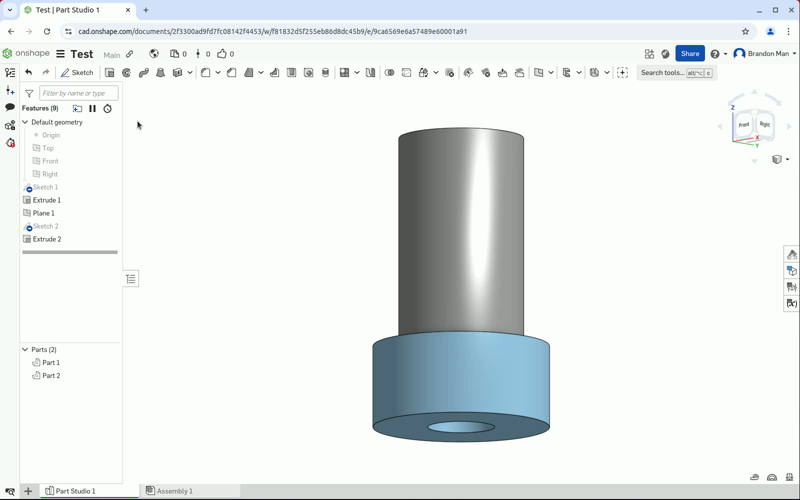
key(down, 3)
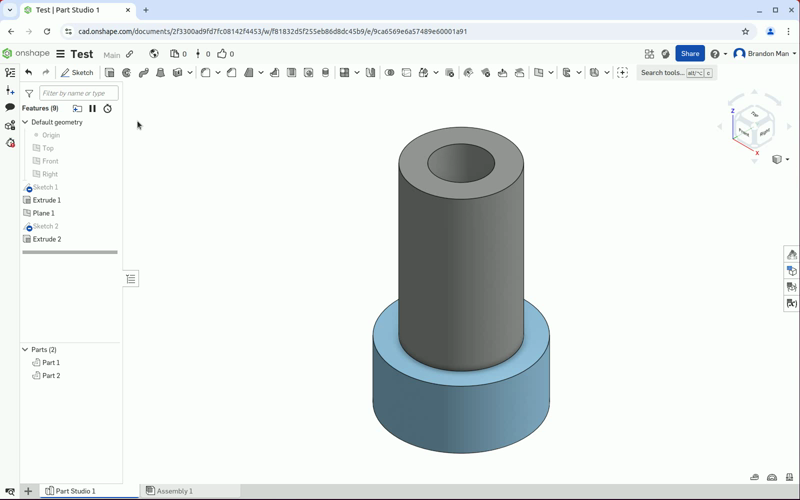
mouse_move(73, 189)
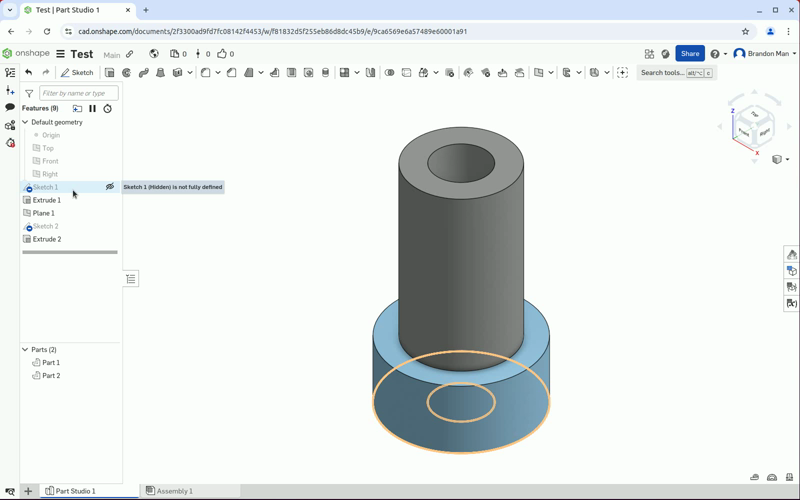
click(73, 189)